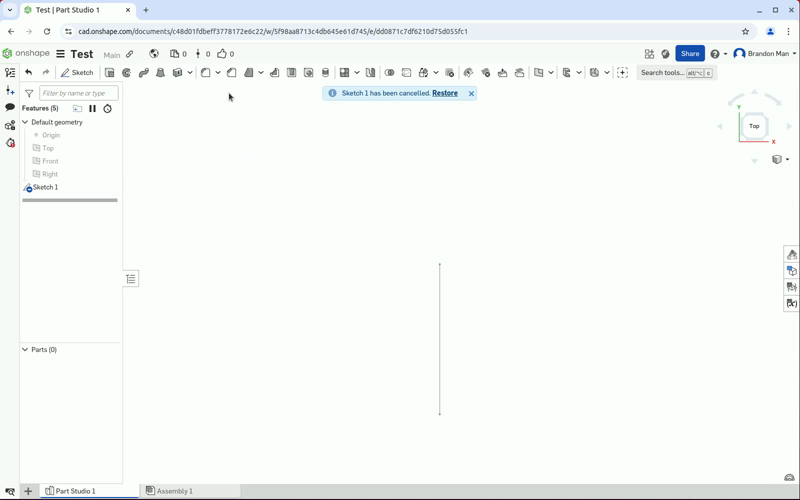
key(shift+h)
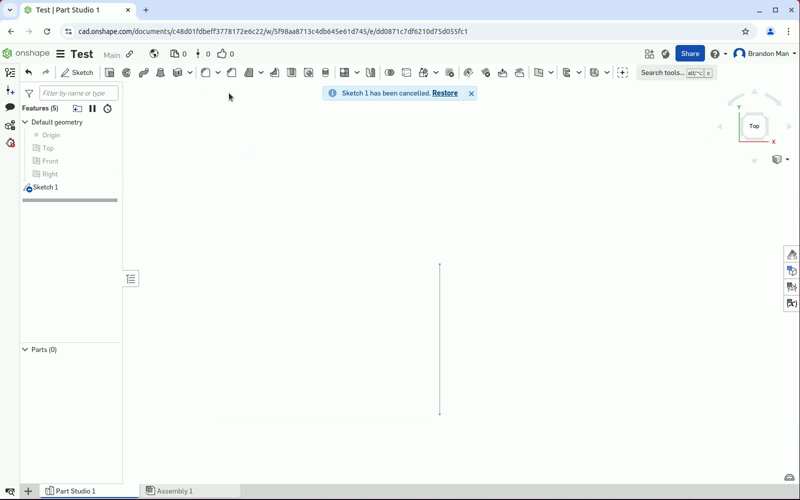
key(shift+s)
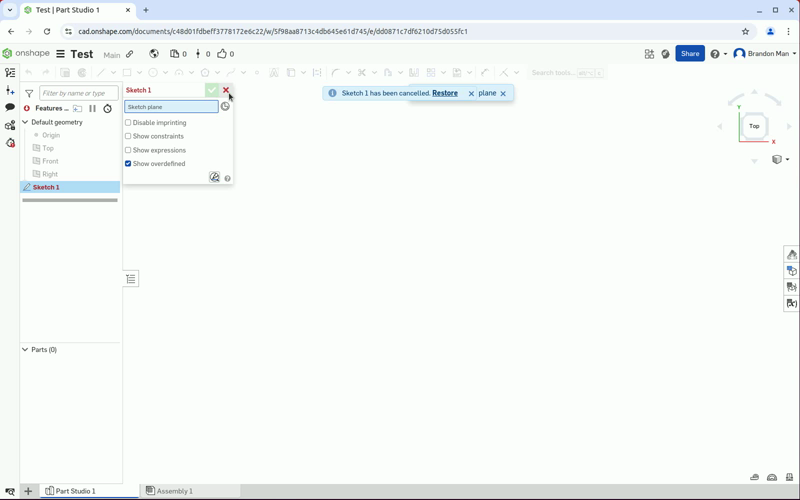
mouse_move(73, 150)
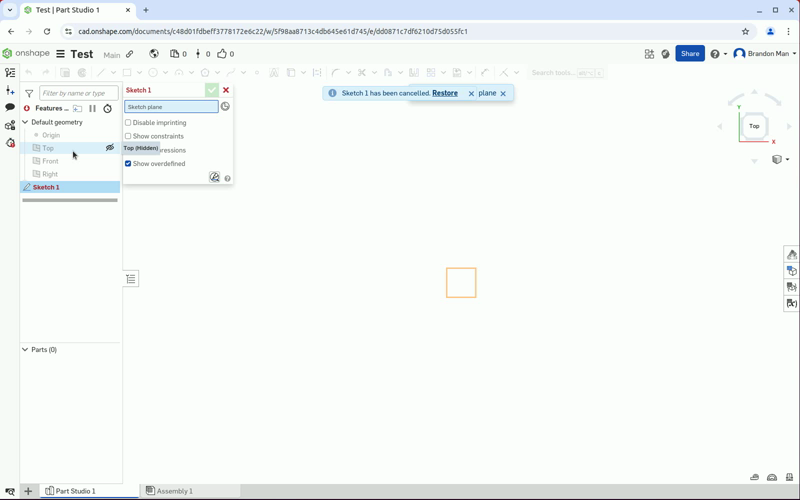
click(73, 150)
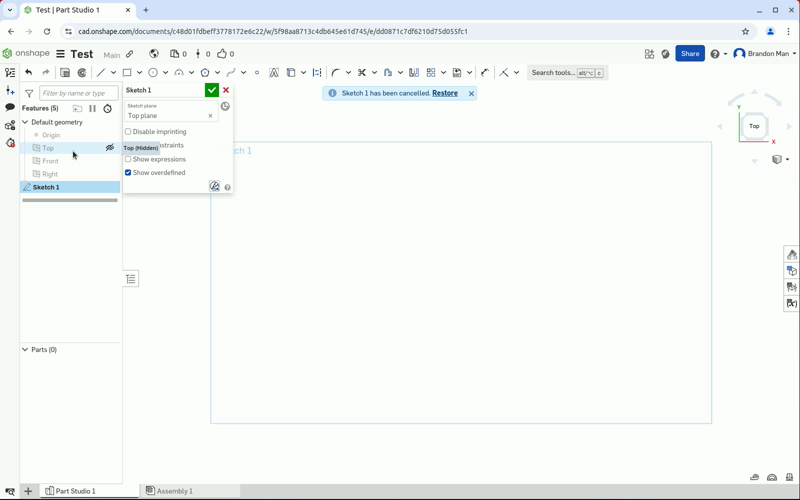
mouse_move(73, 352)
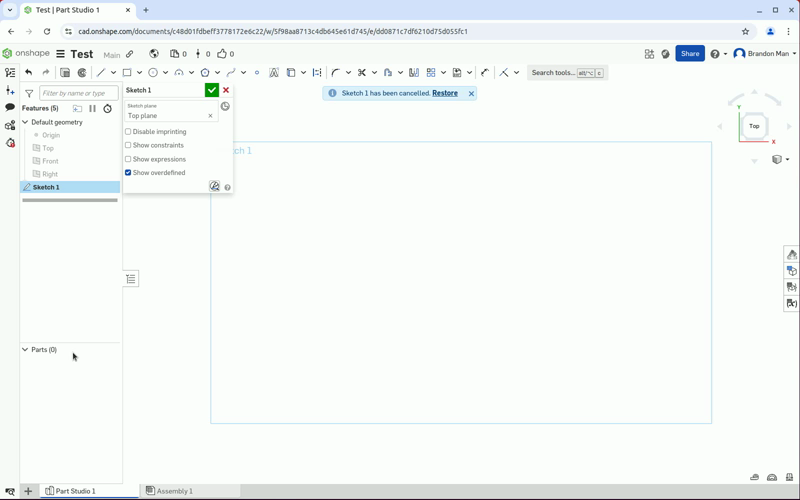
key(y)
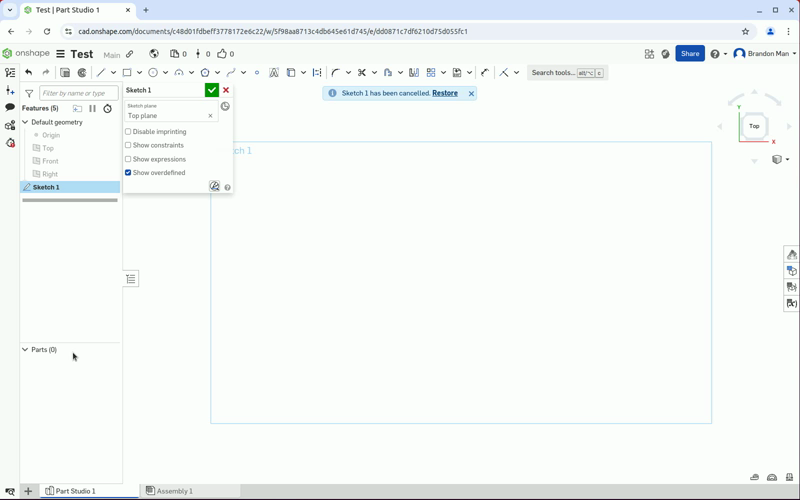
key(c)
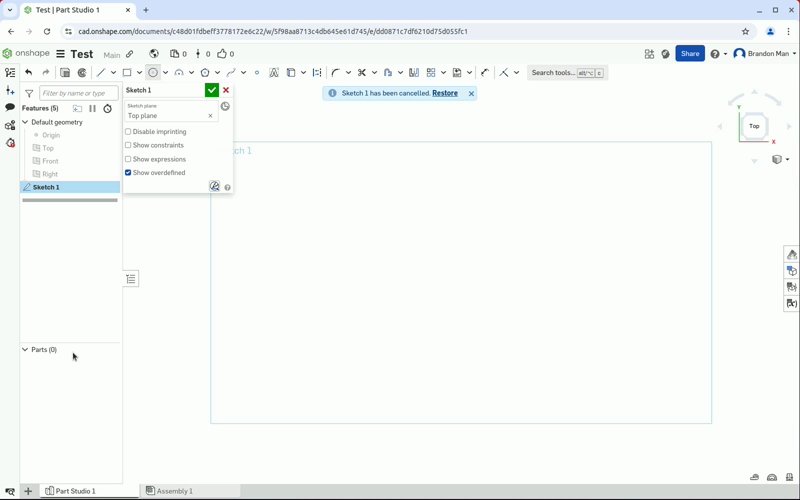
key_down(shift)
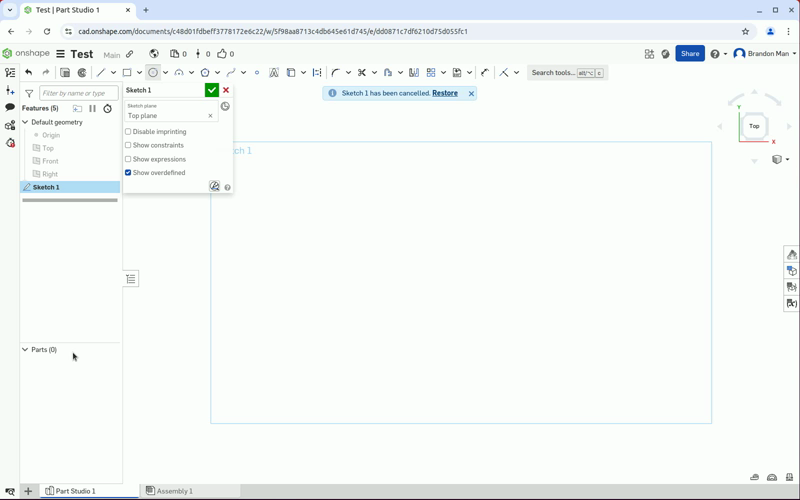
mouse_move(461, 282)
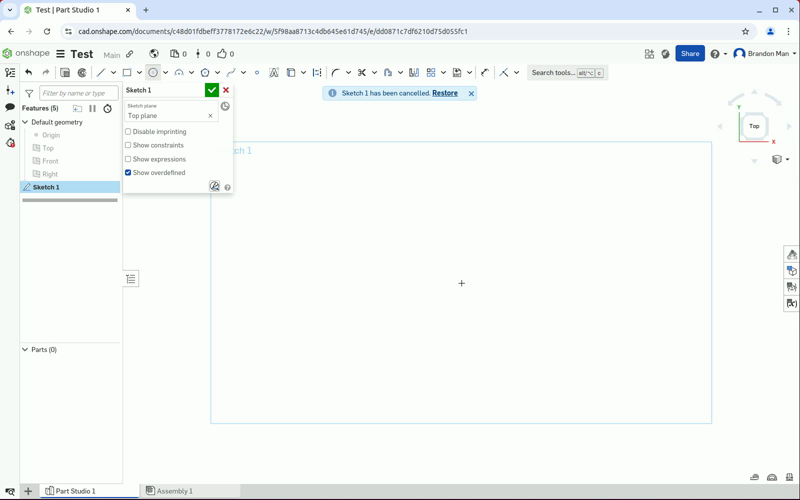
click(461, 282)
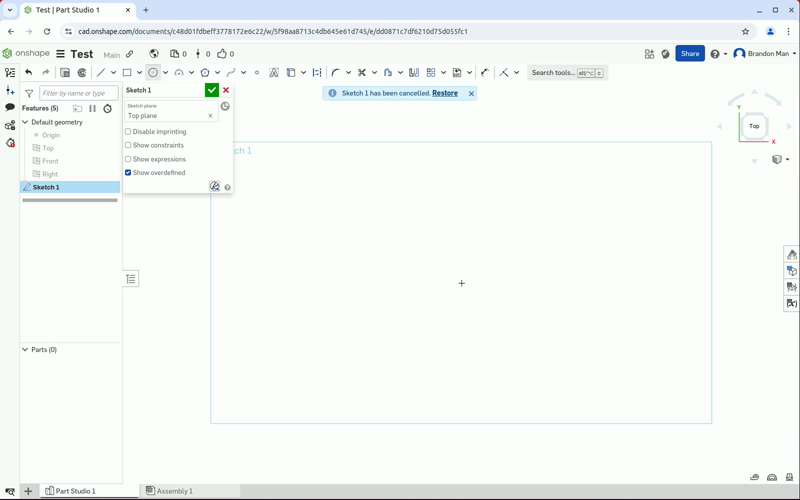
key_up(shift)
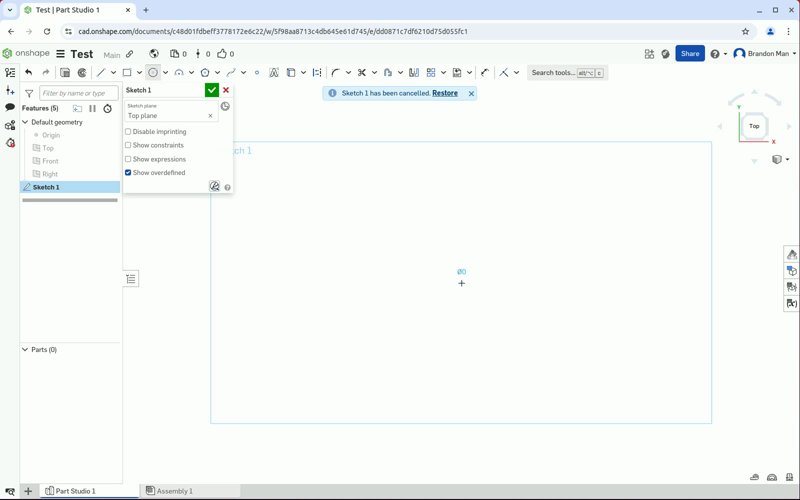
mouse_move(473, 282)
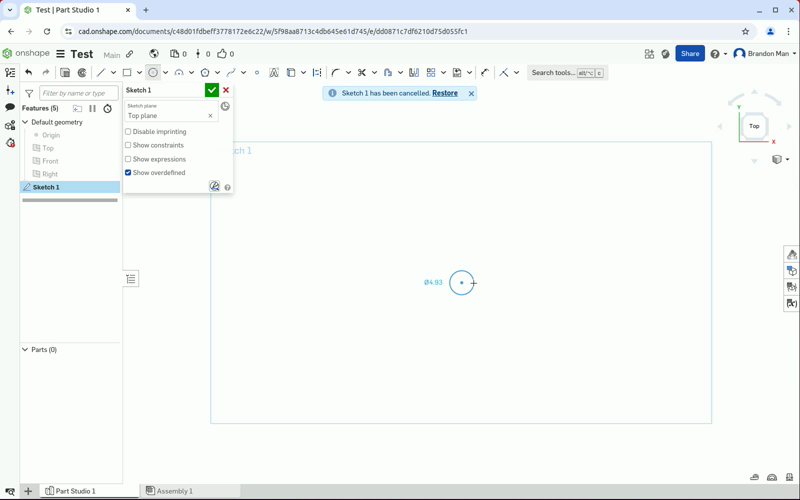
click(473, 282)
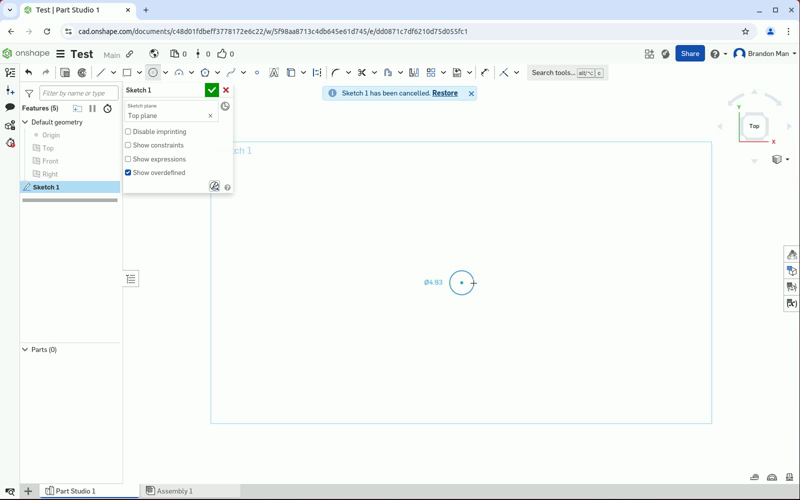
key(esc)
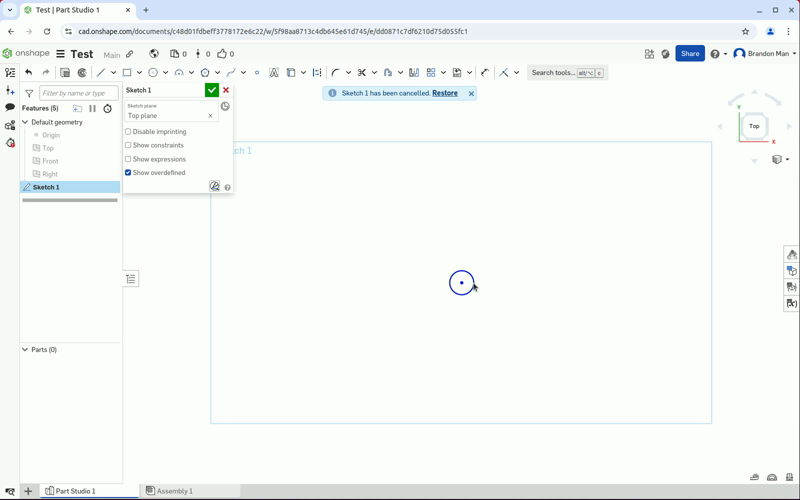
mouse_move(466, 291)
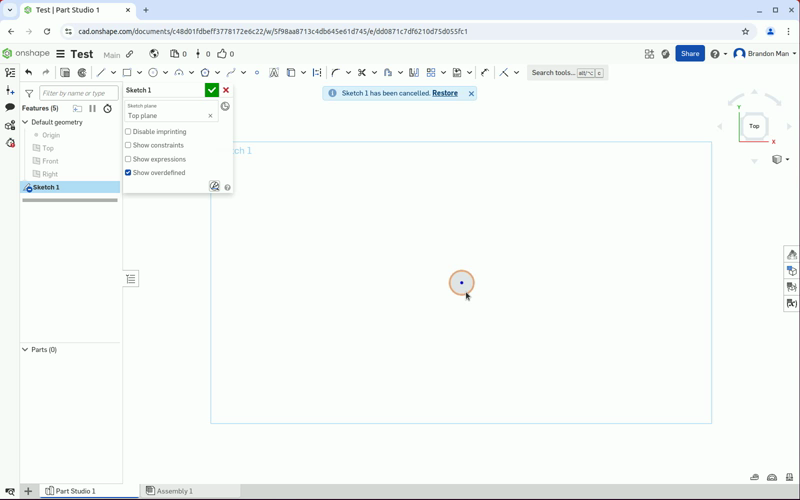
scroll(6)
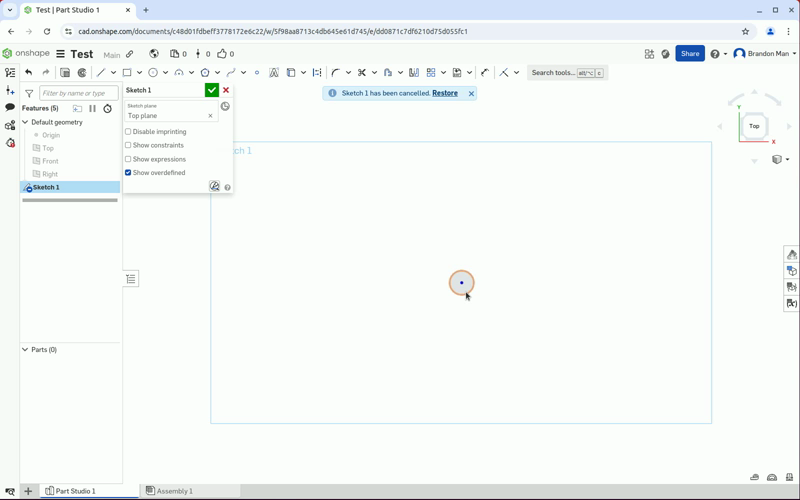
scroll(6)
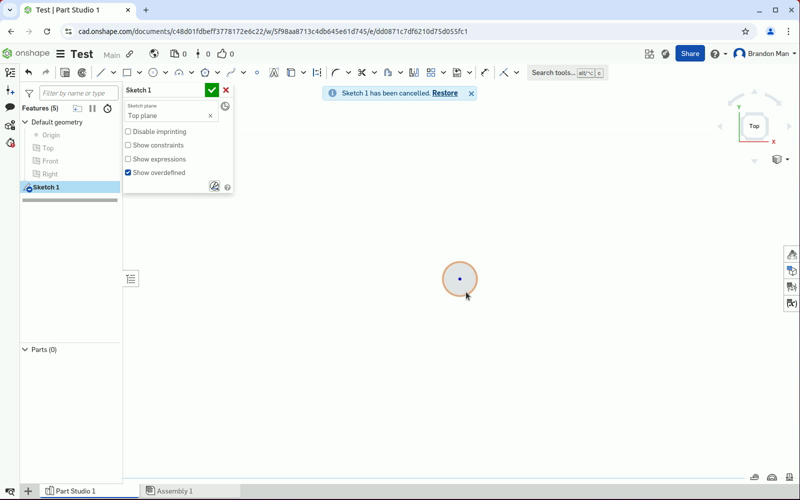
scroll(6)
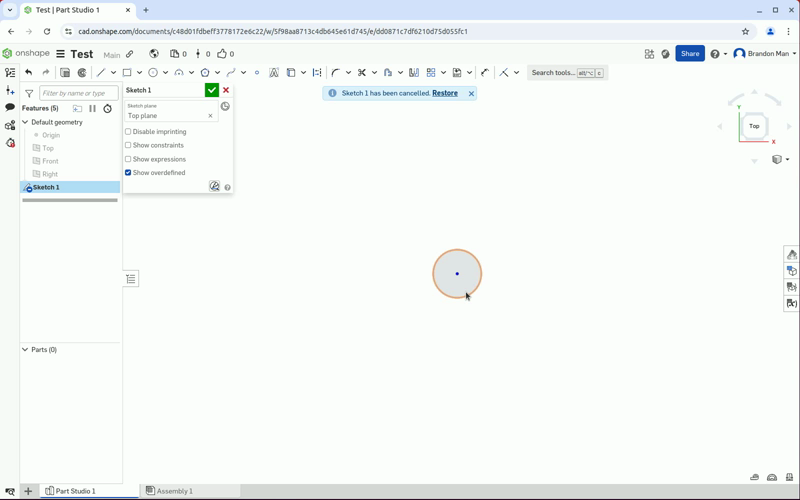
scroll(6)
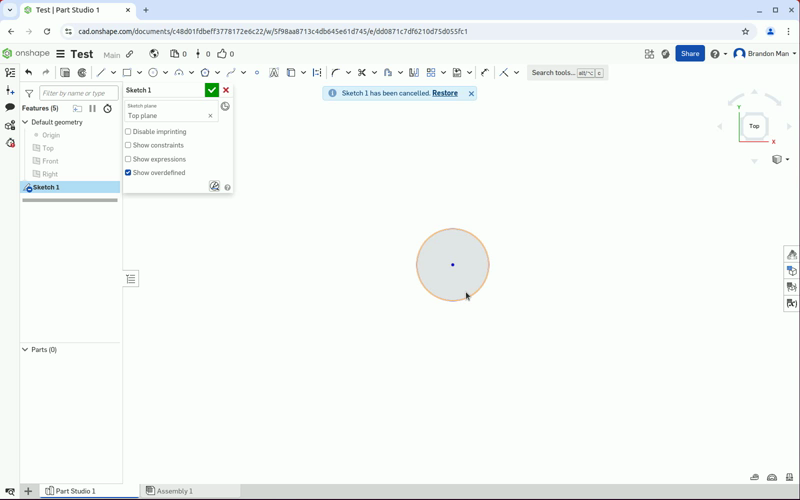
scroll(6)
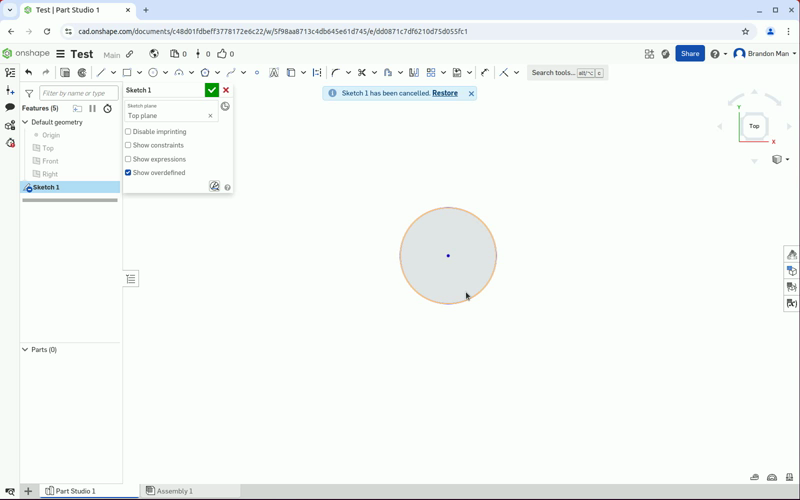
scroll(6)
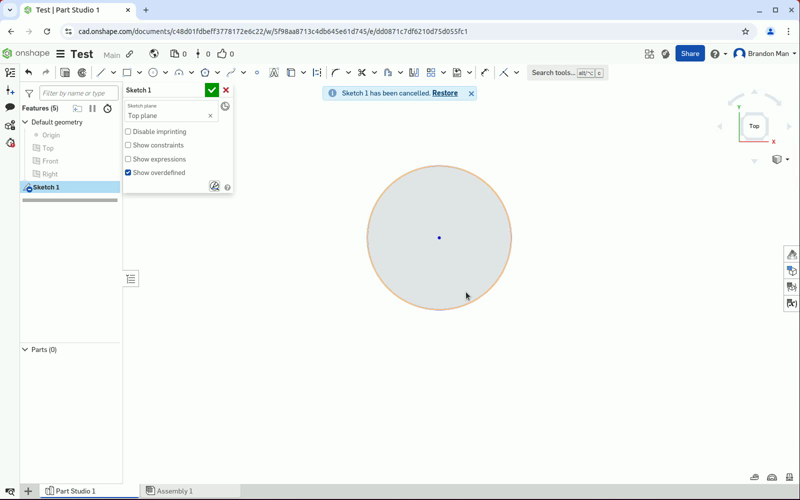
scroll(6)
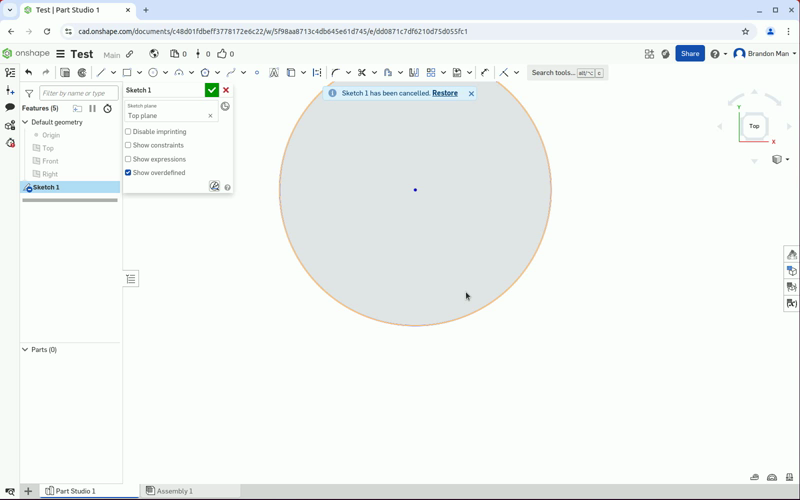
click(466, 291)
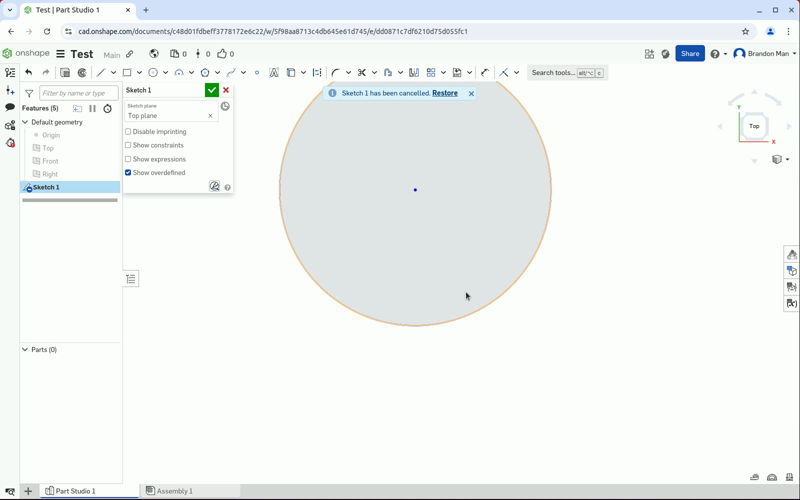
scroll(-6)
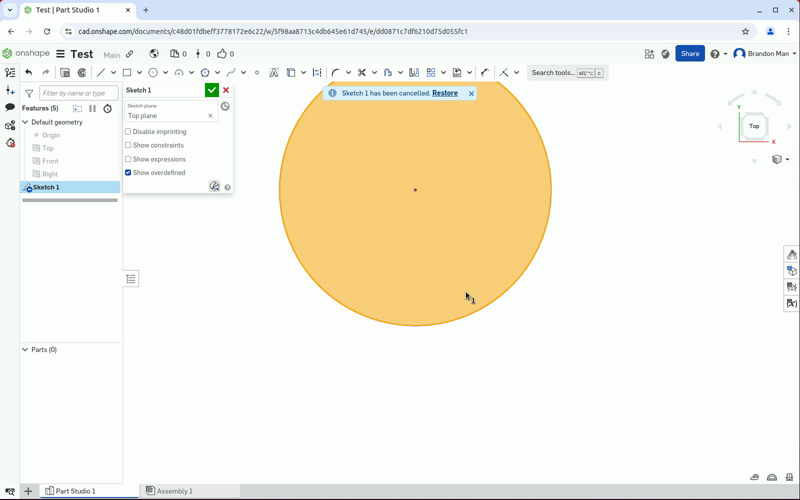
scroll(-6)
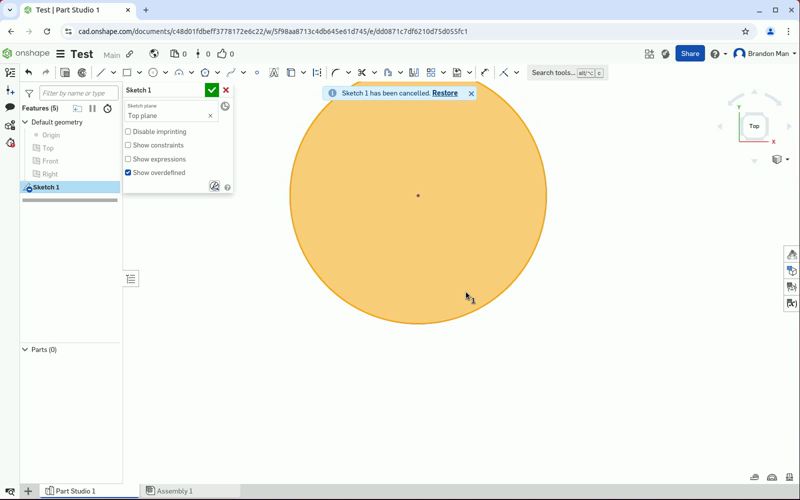
scroll(-6)
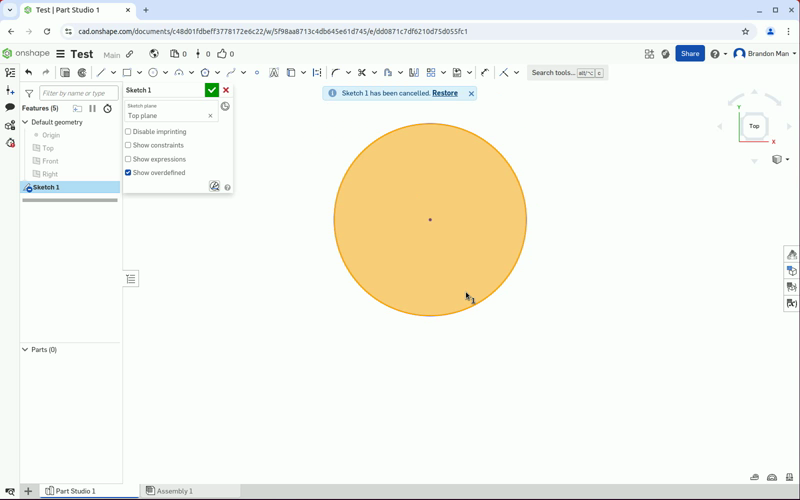
scroll(-6)
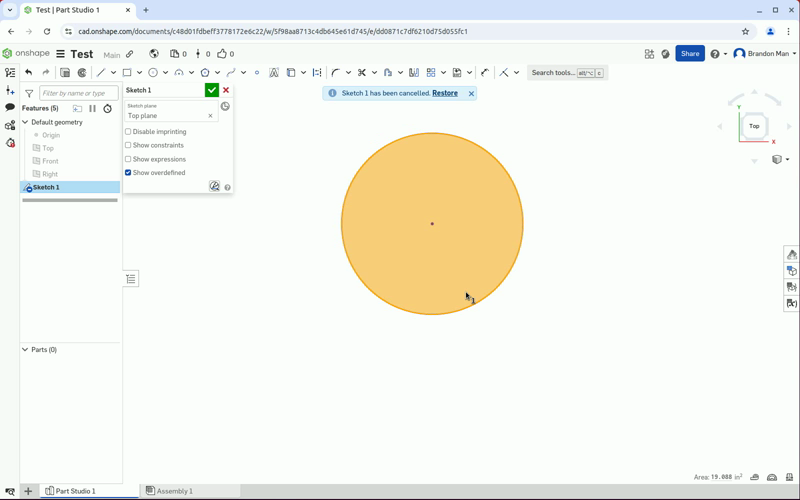
scroll(-6)
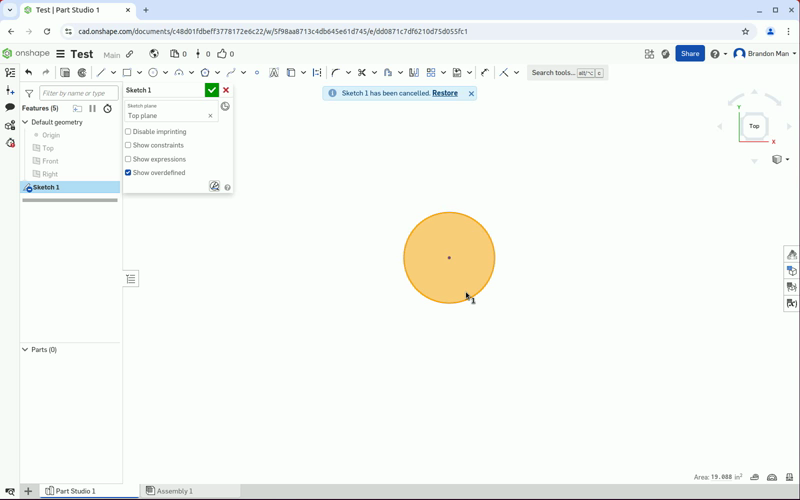
scroll(-6)
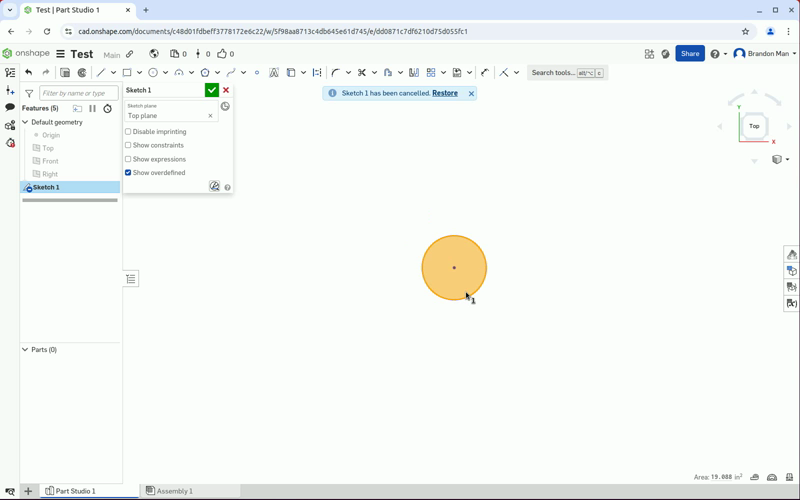
scroll(-6)
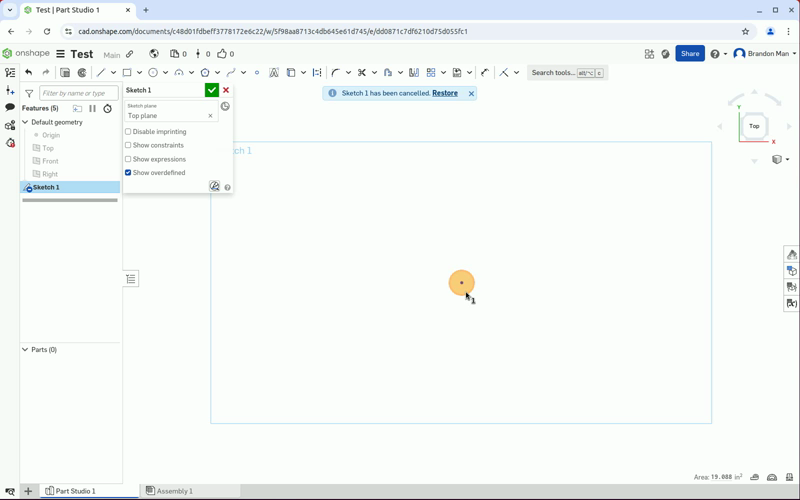
mouse_move(73, 352)
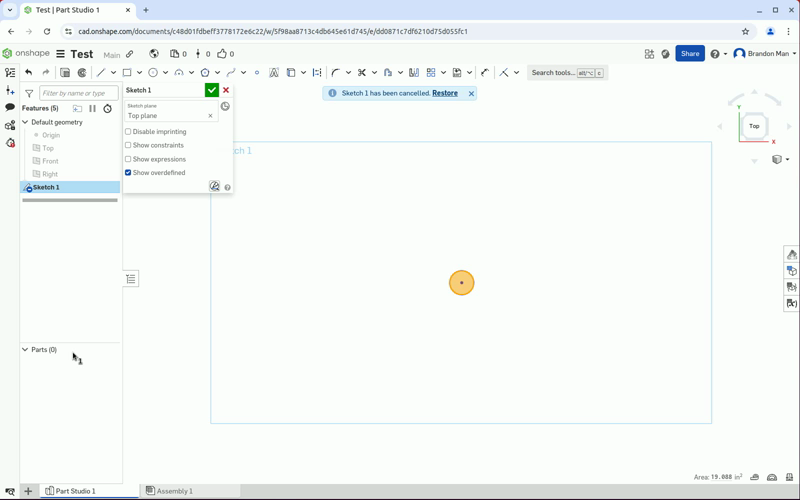
key(shift+y)
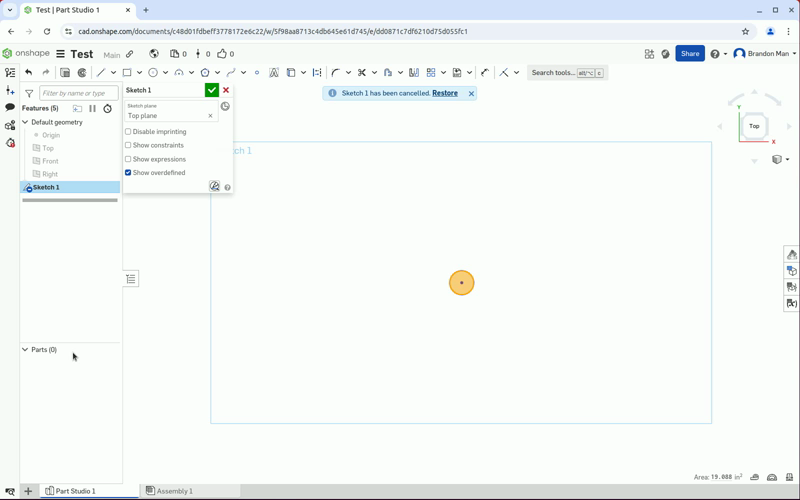
key(shift+e)
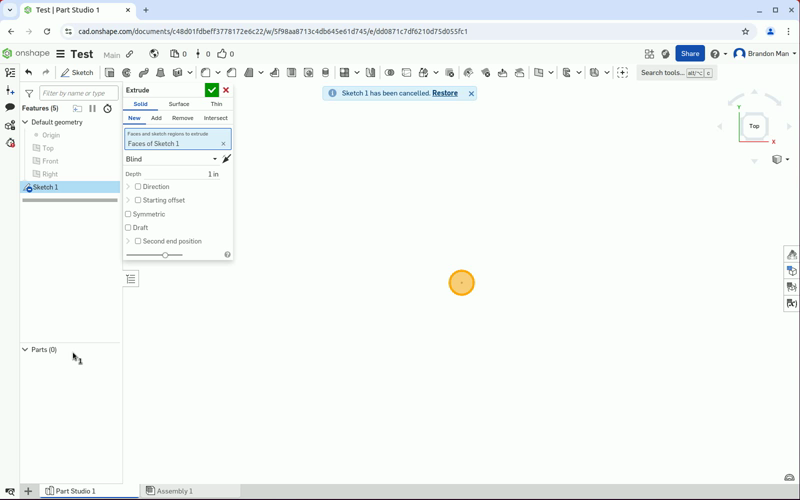
mouse_move(143, 106)
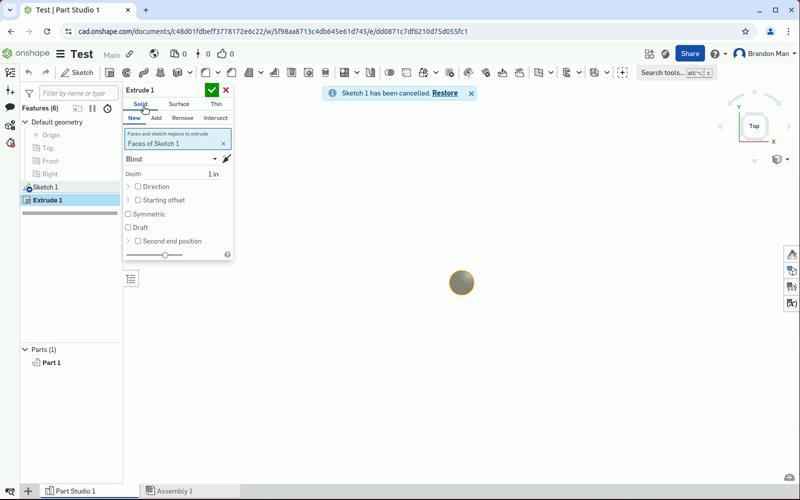
click(143, 106)
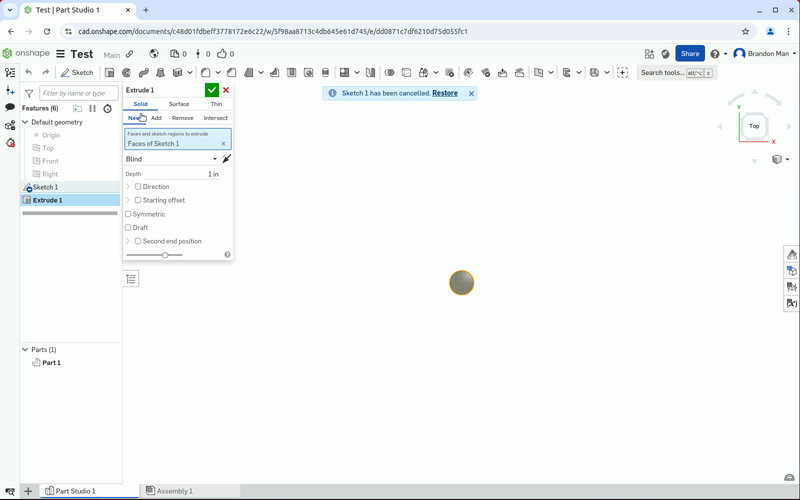
mouse_move(137, 120)
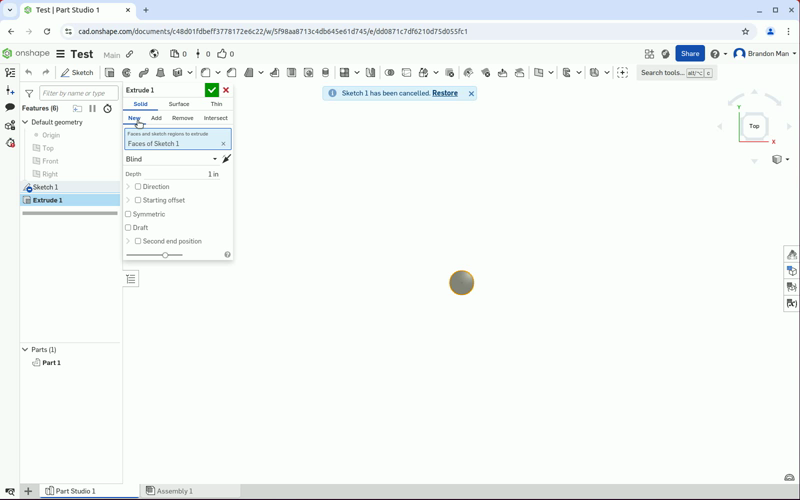
click(137, 120)
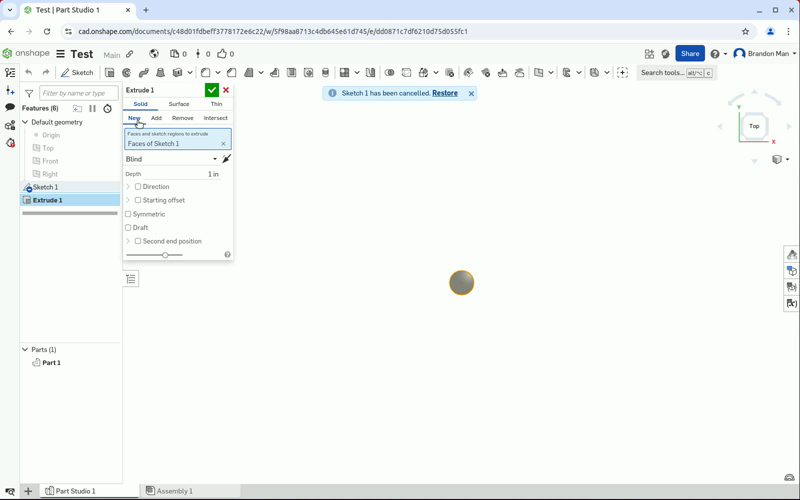
key(tab, 4)
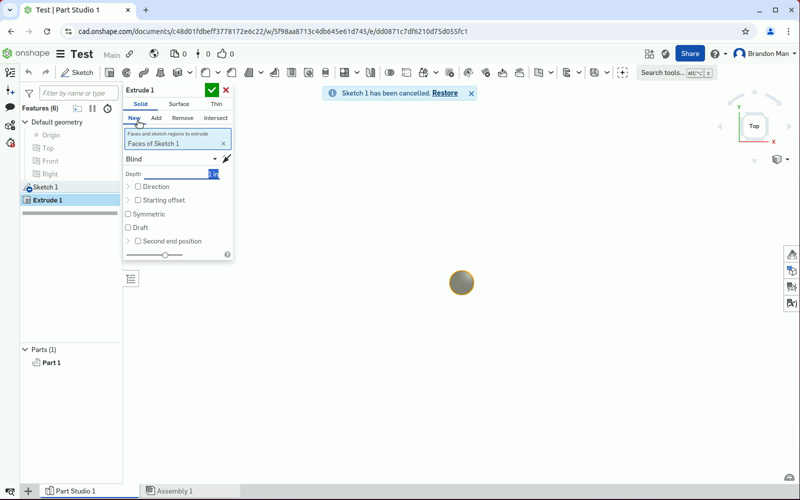
text(23.108)
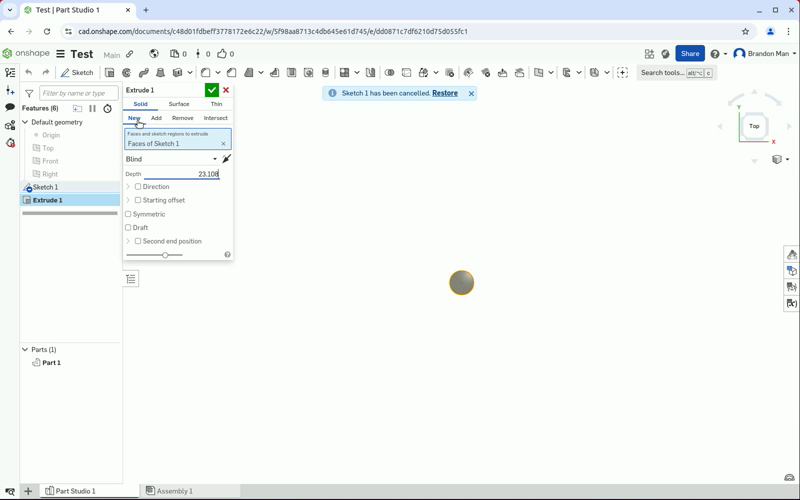
key(enter)
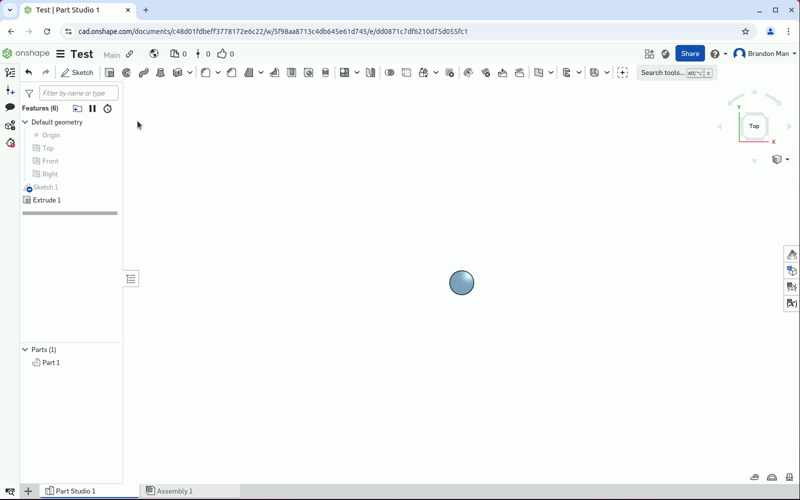
key(shift+h)
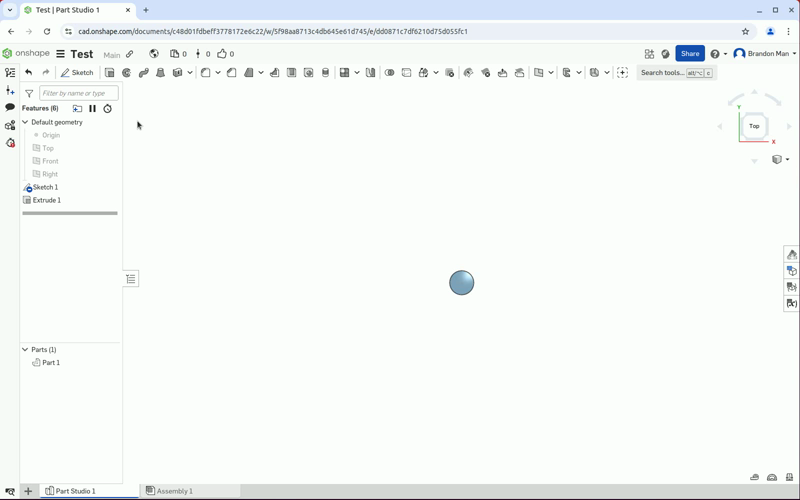
key(shift+h)
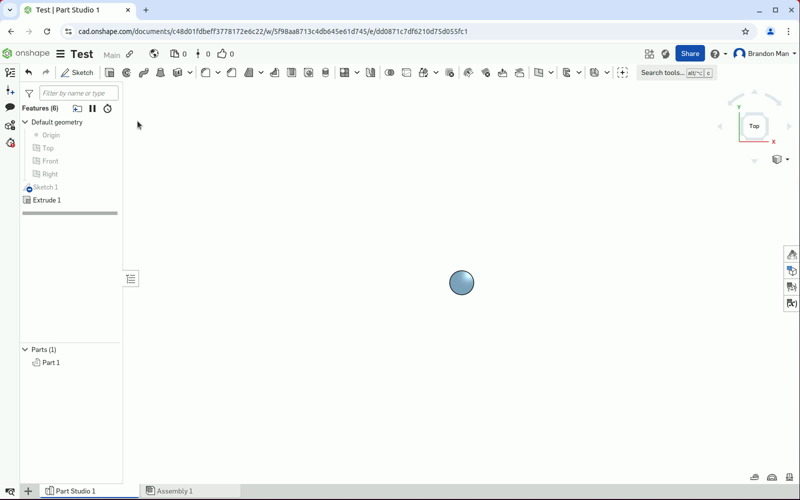
mouse_move(73, 189)
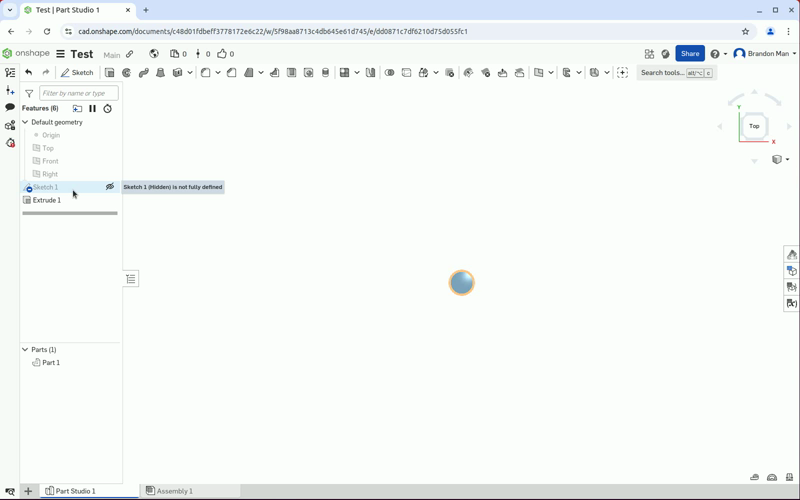
click(73, 189)
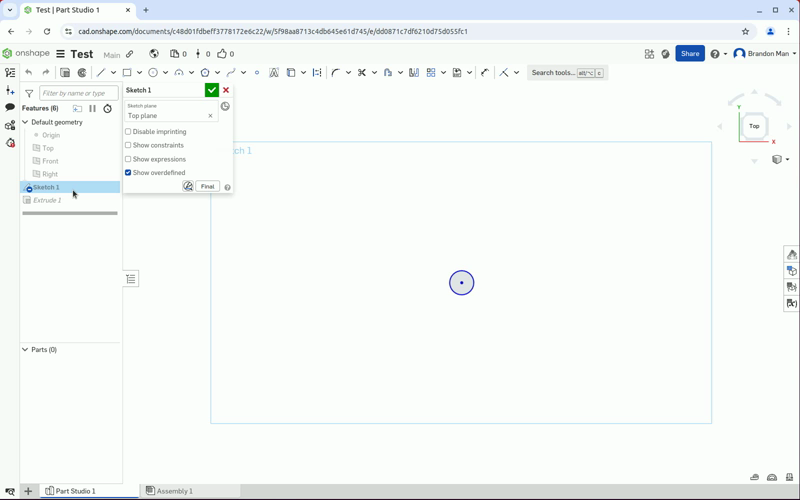
mouse_move(229, 92)
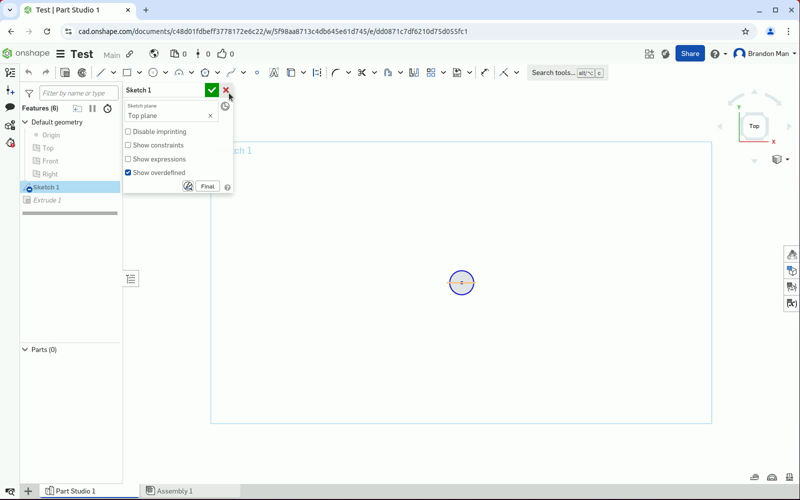
click(229, 92)
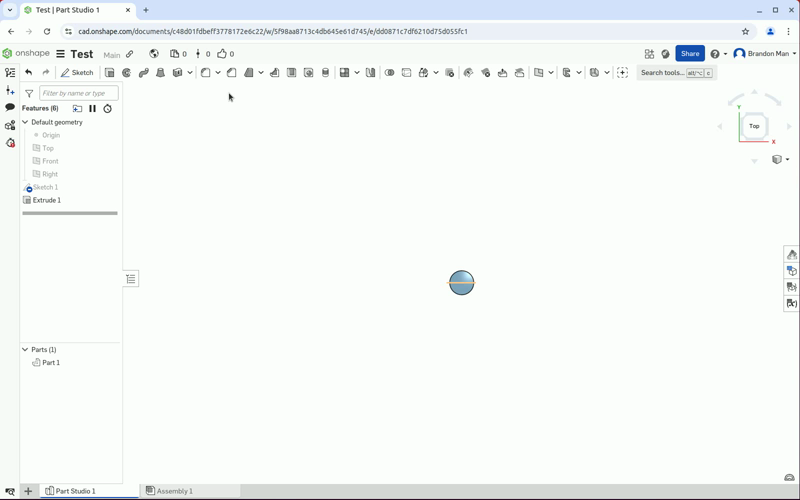
mouse_move(541, 75)
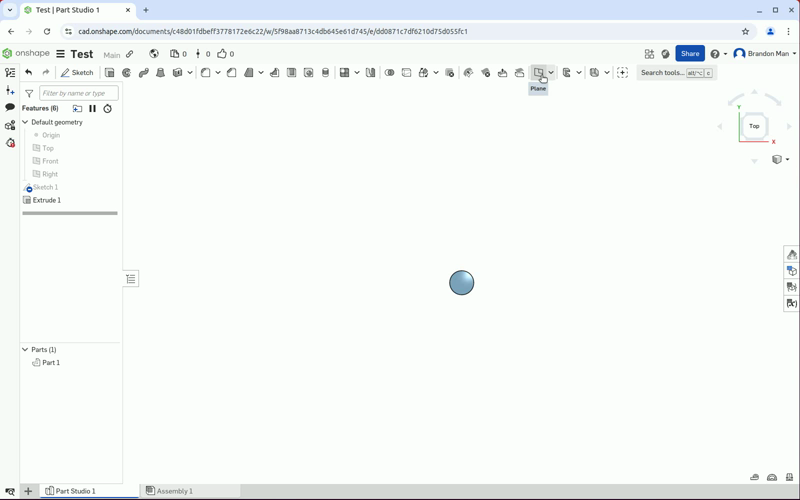
click(541, 75)
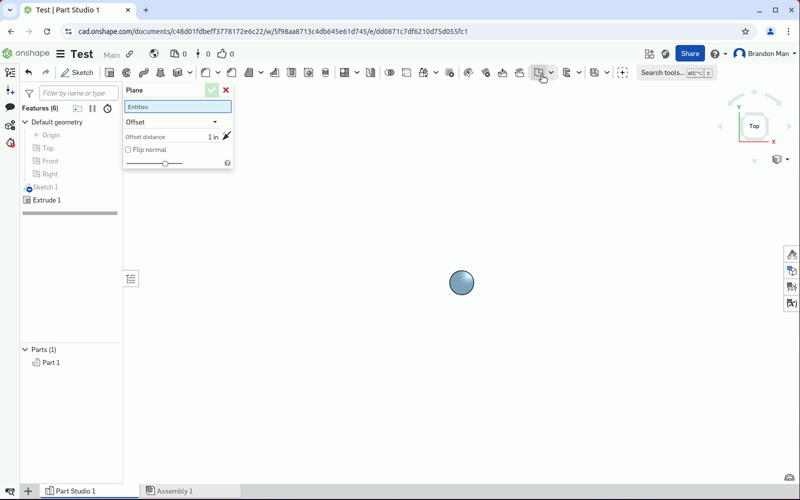
mouse_move(73, 150)
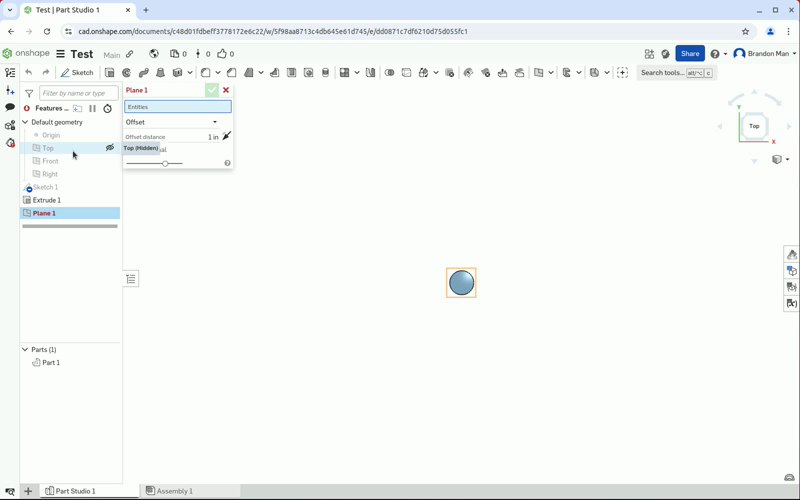
click(73, 150)
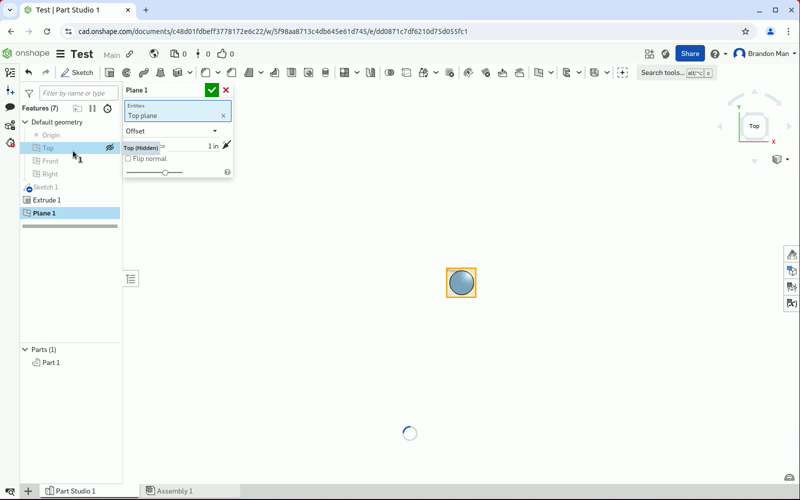
key(tab, 2)
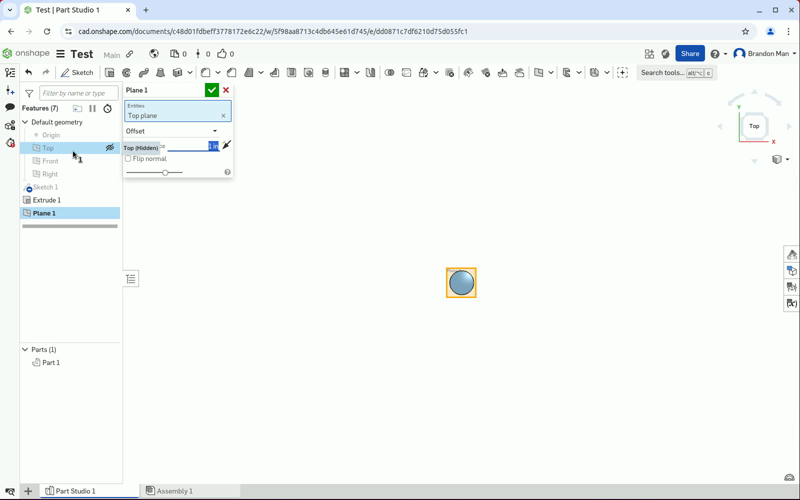
text(23.108)
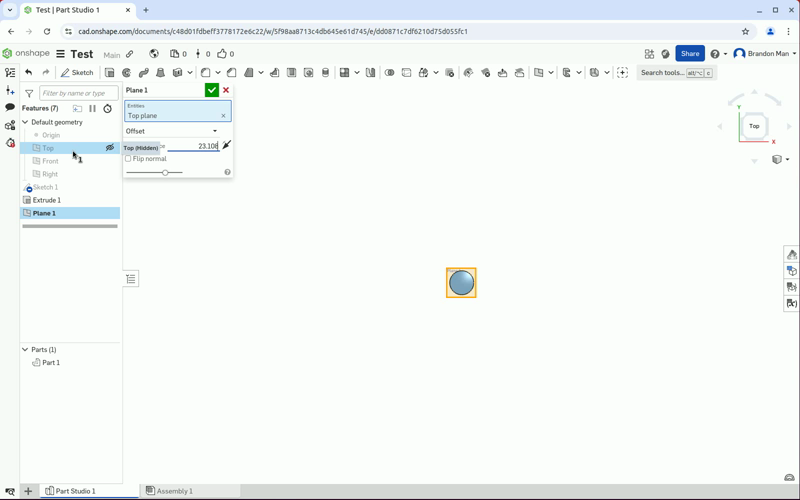
key(enter, 2)
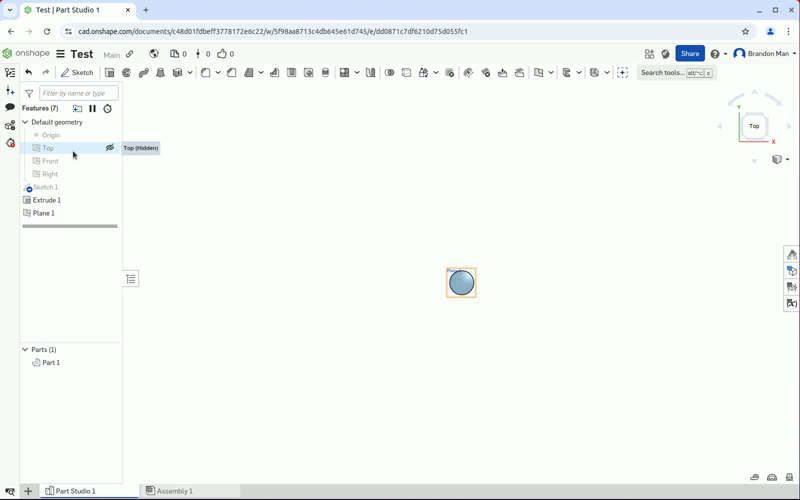
key(shift+s)
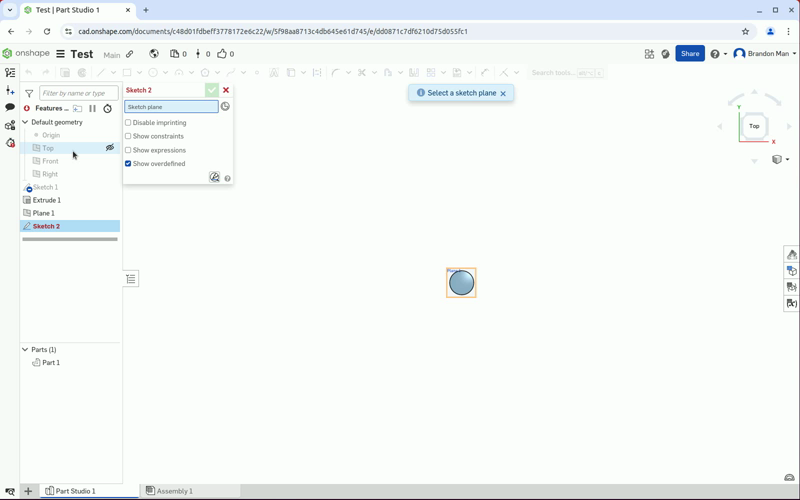
mouse_move(73, 215)
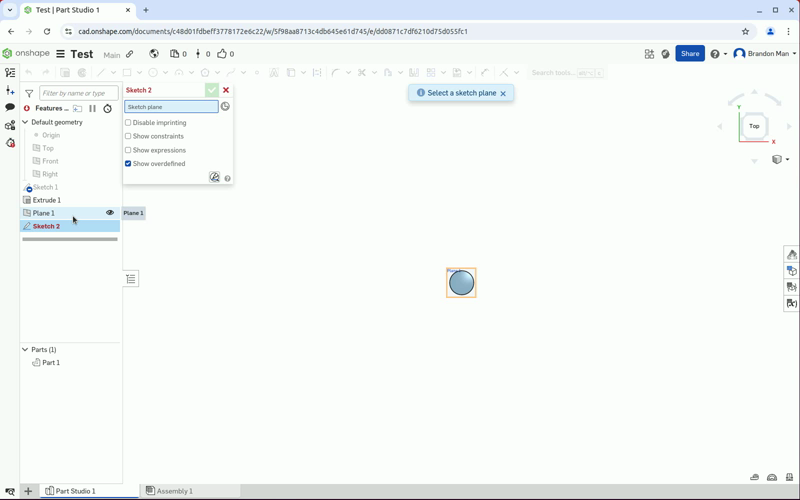
click(73, 215)
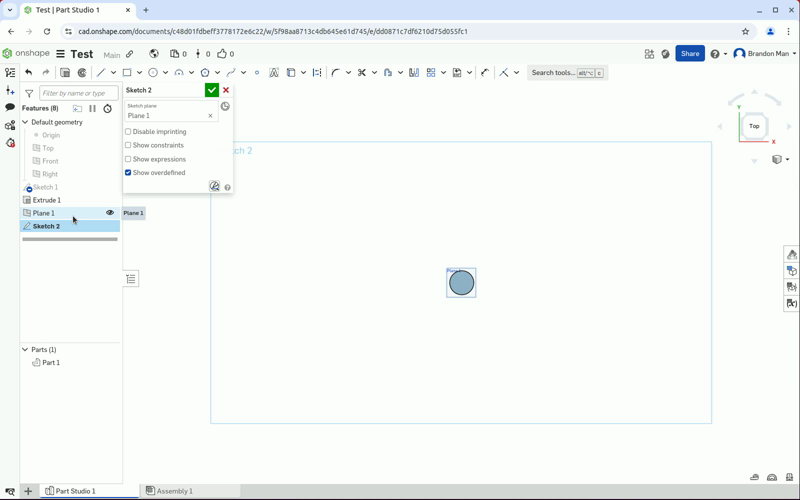
mouse_move(73, 352)
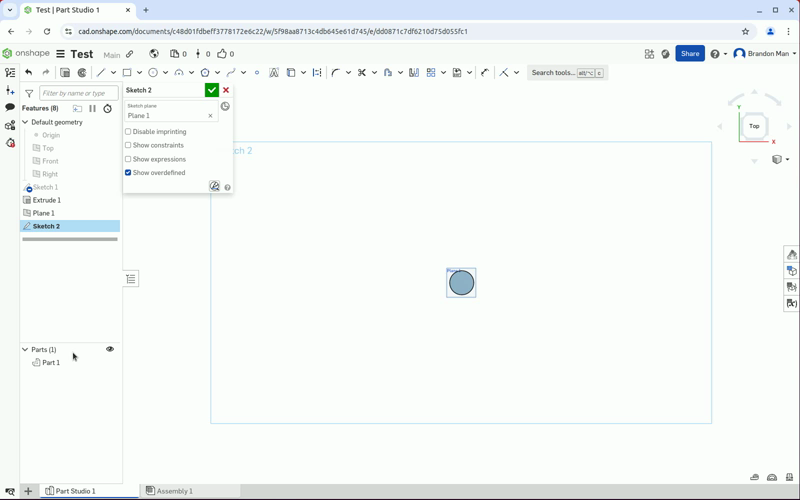
key(y)
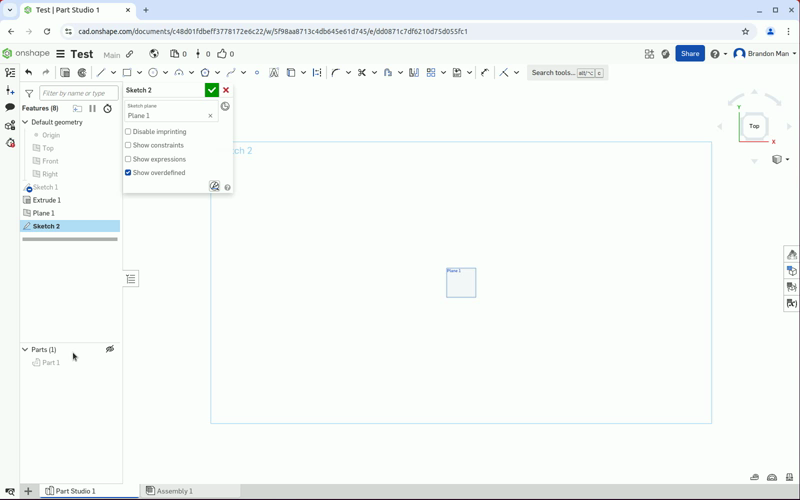
key(c)
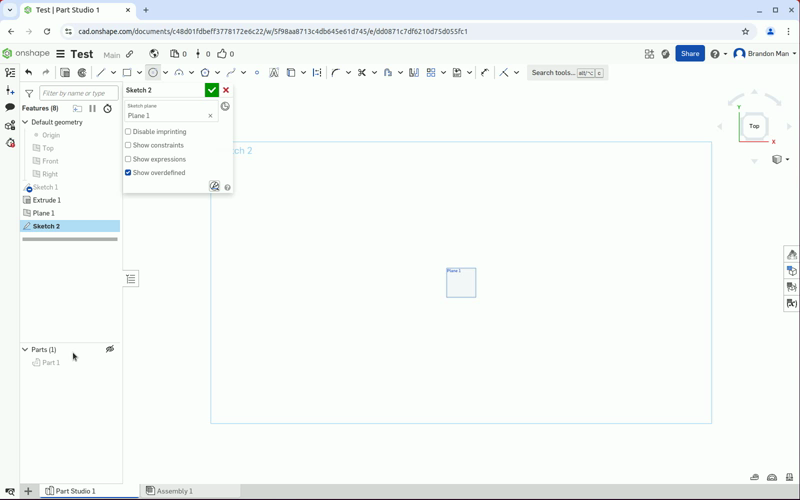
key_down(shift)
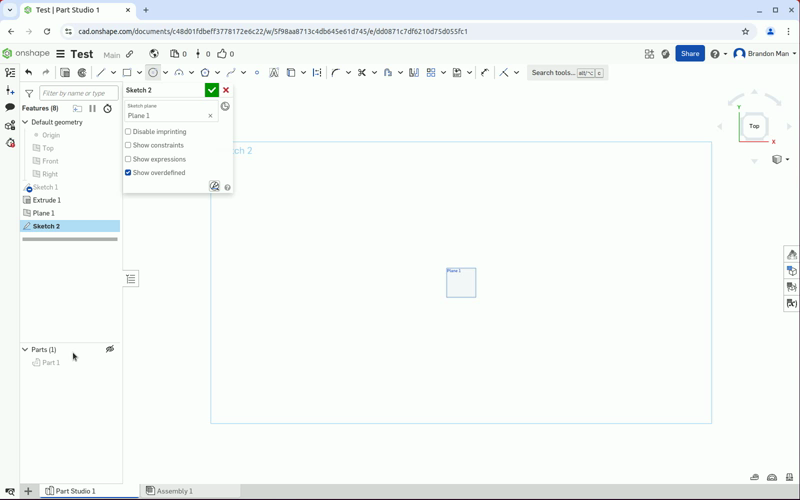
mouse_move(461, 282)
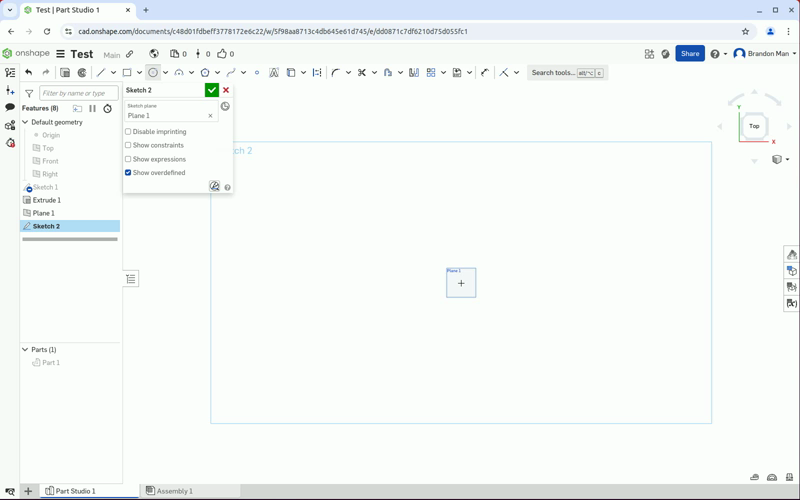
click(461, 282)
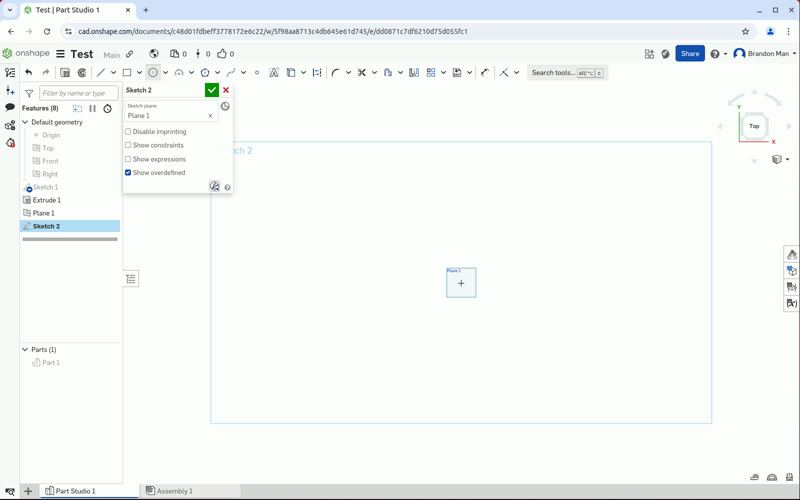
key_up(shift)
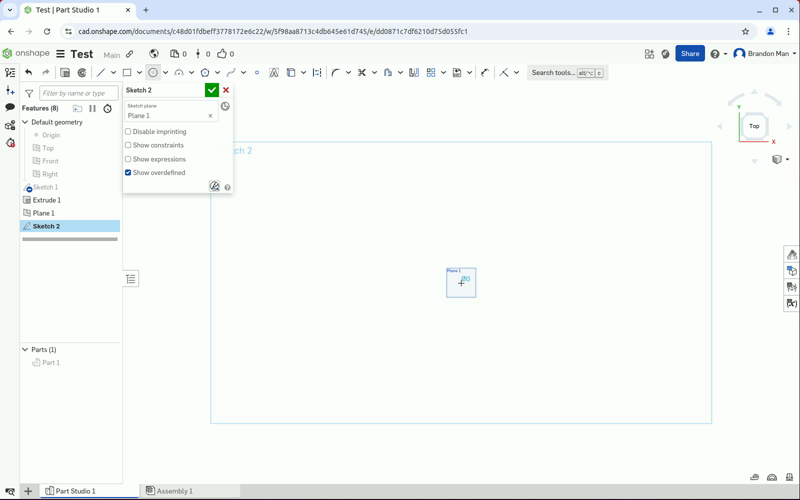
mouse_move(471, 282)
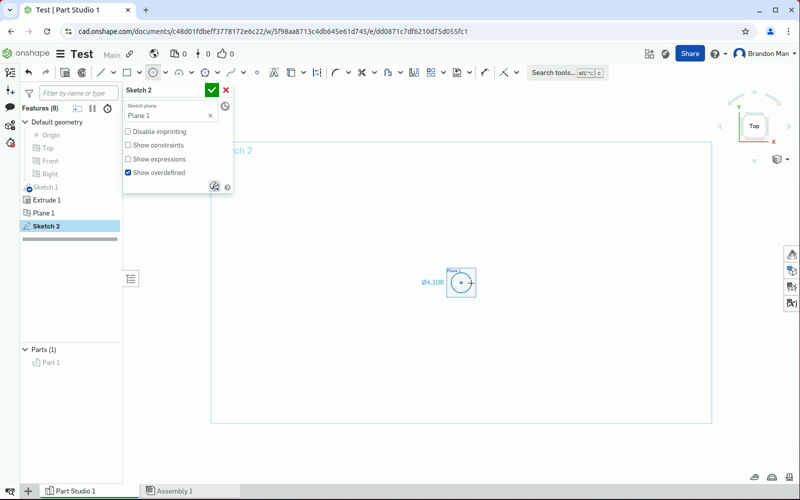
click(471, 282)
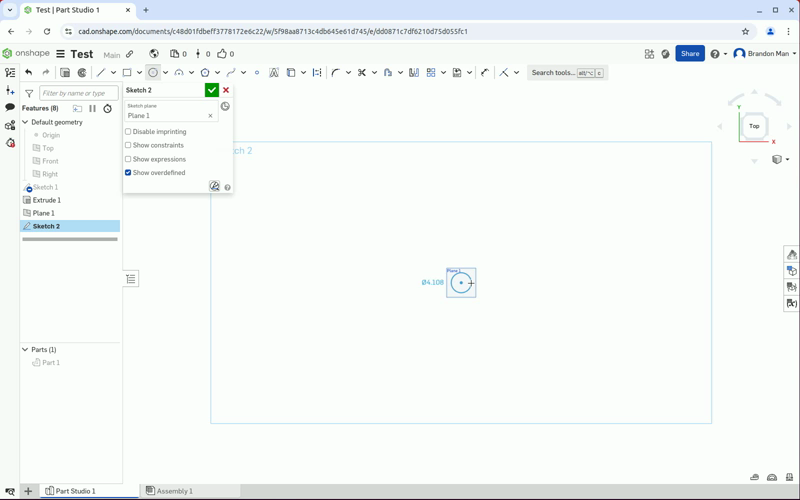
key(esc)
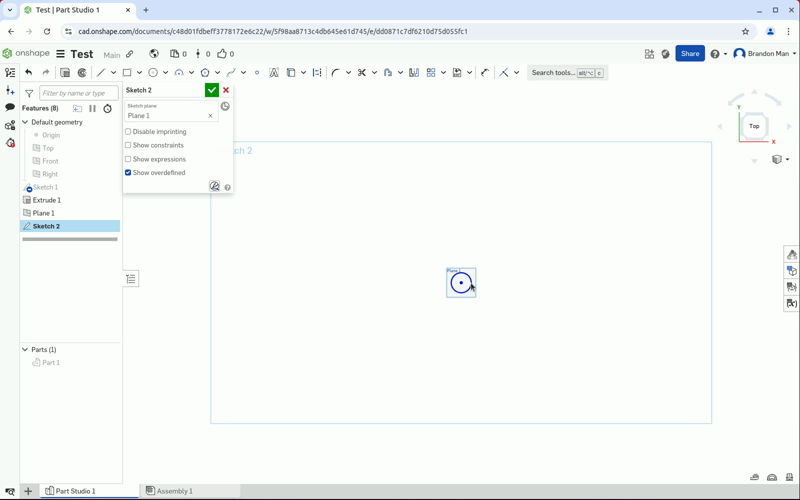
mouse_move(468, 287)
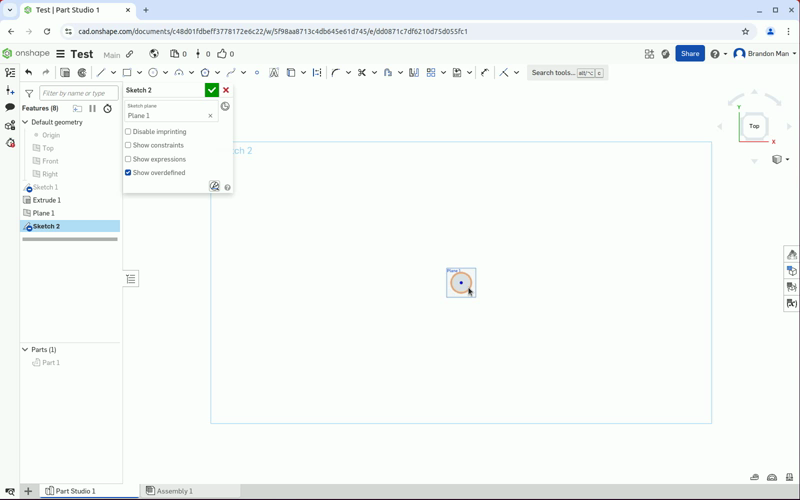
scroll(6)
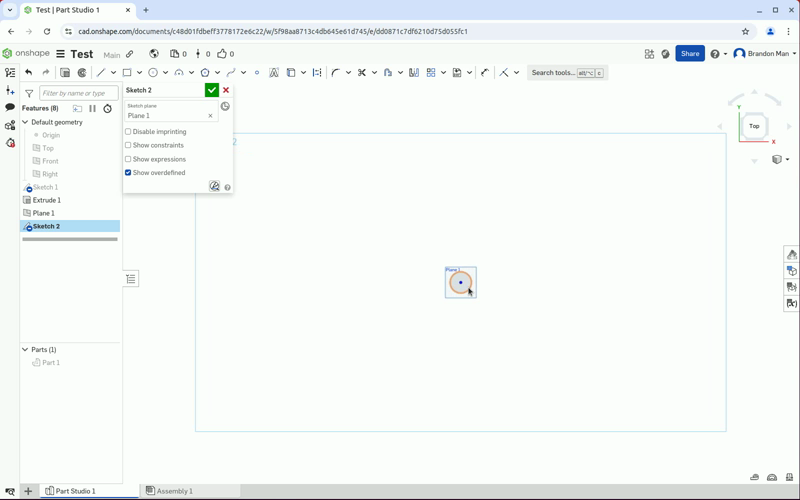
scroll(6)
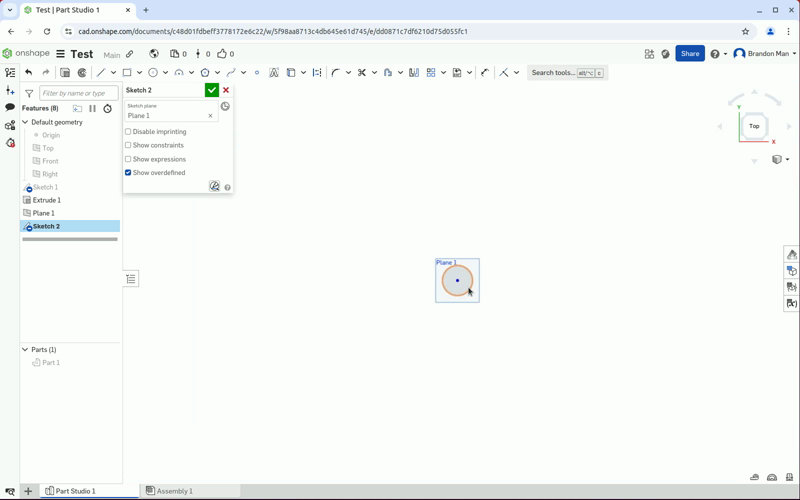
scroll(6)
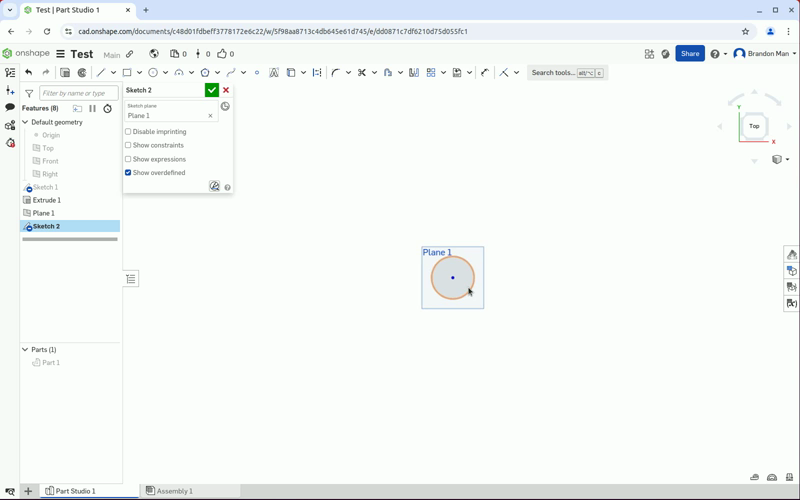
scroll(6)
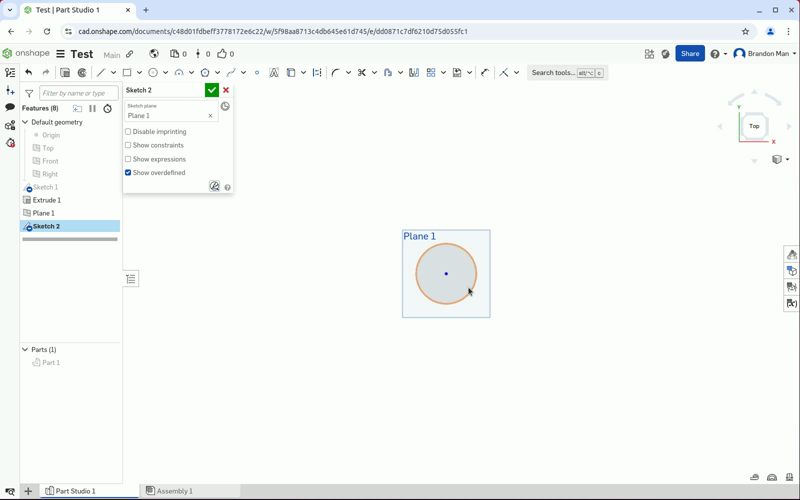
scroll(6)
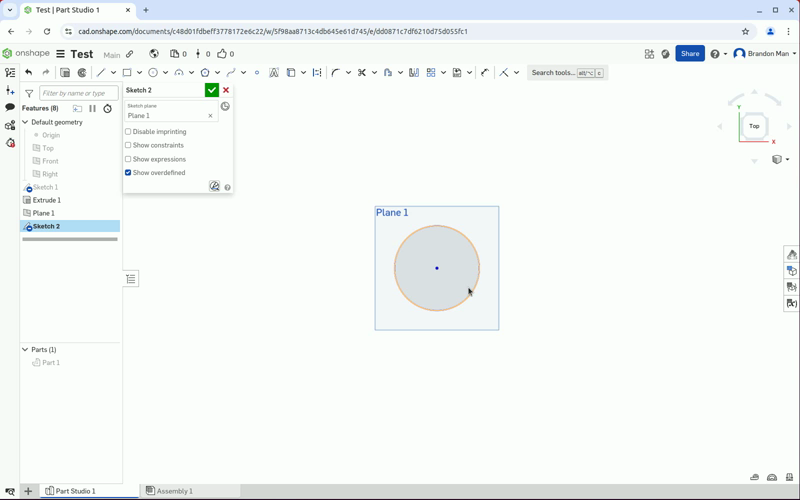
scroll(6)
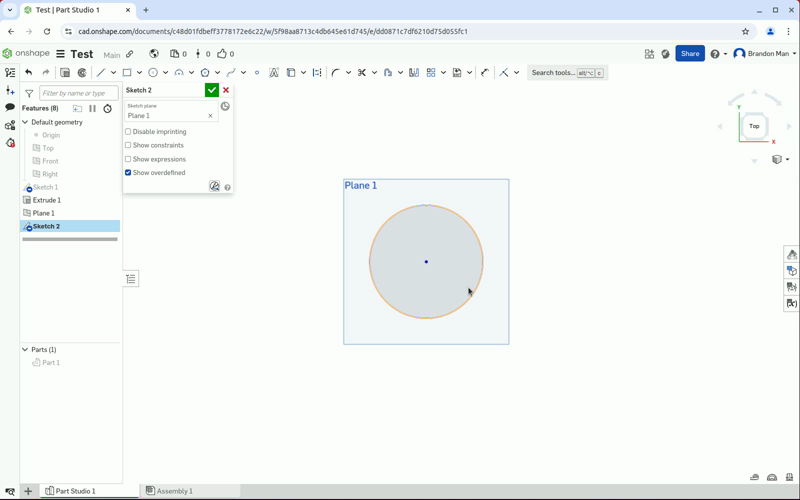
scroll(6)
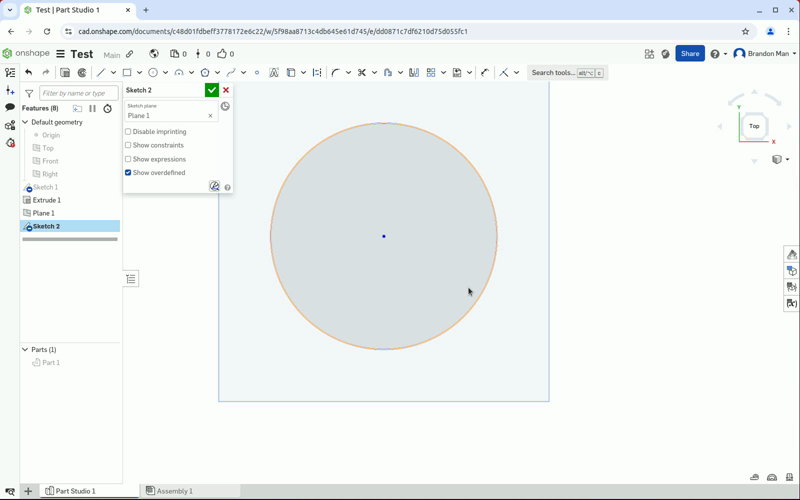
click(468, 287)
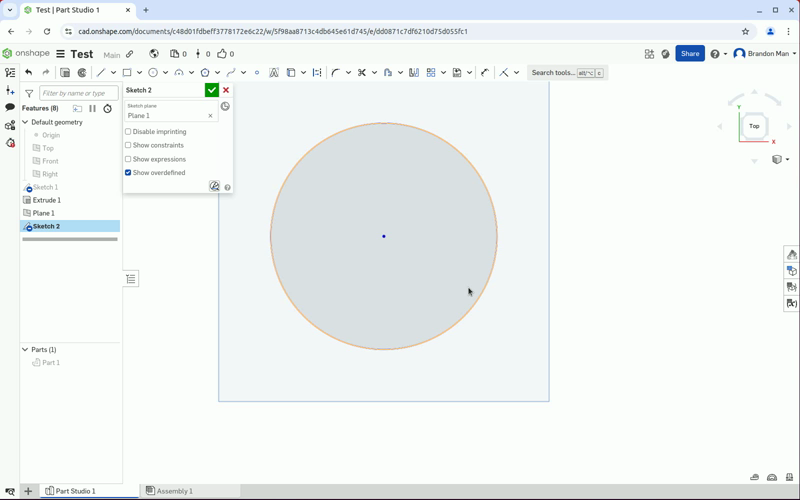
scroll(-6)
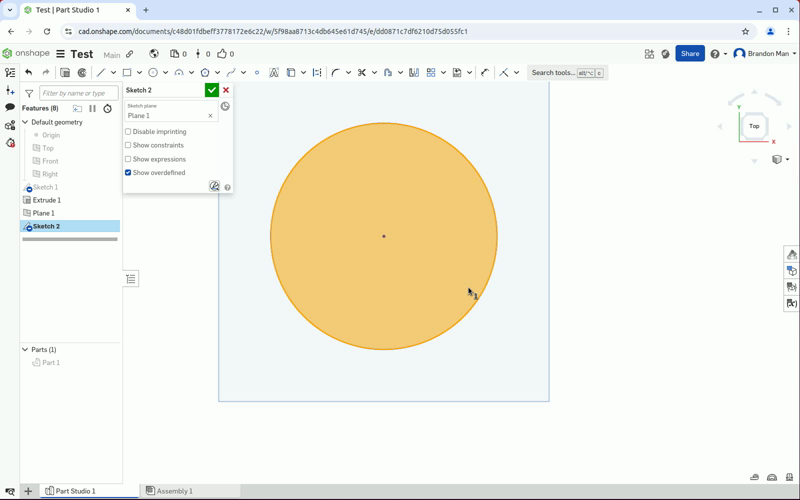
scroll(-6)
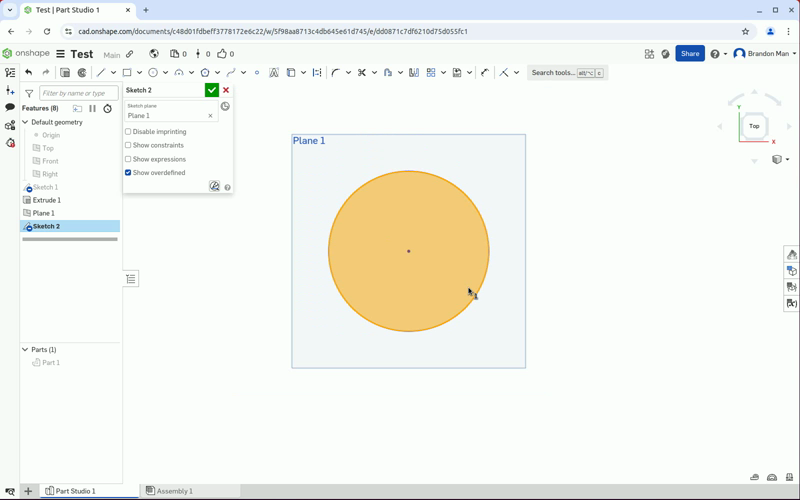
scroll(-6)
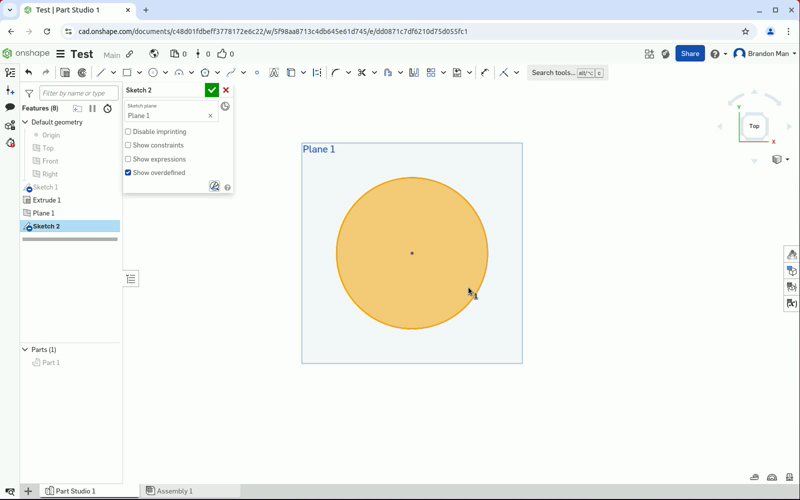
scroll(-6)
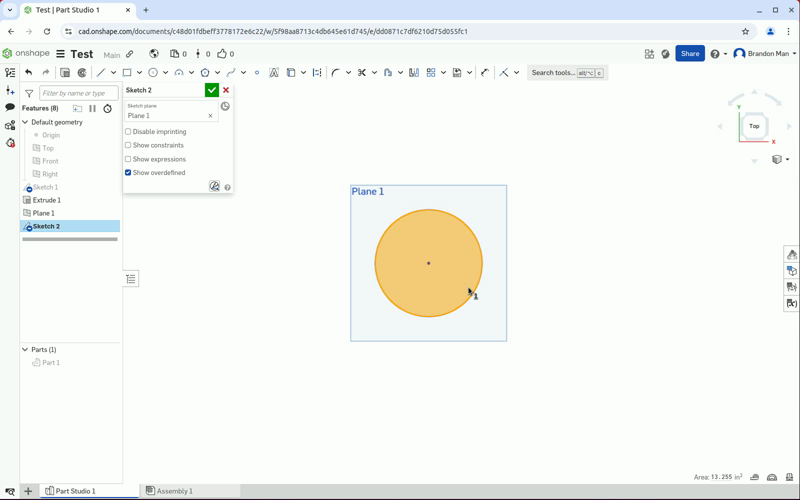
scroll(-6)
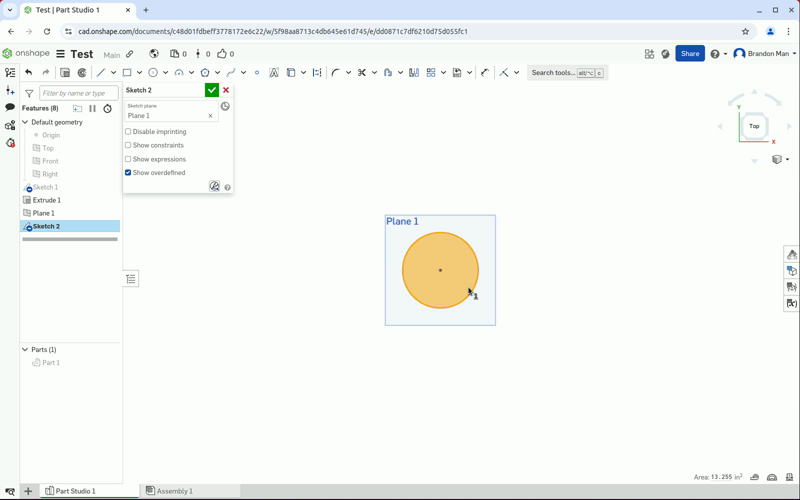
scroll(-6)
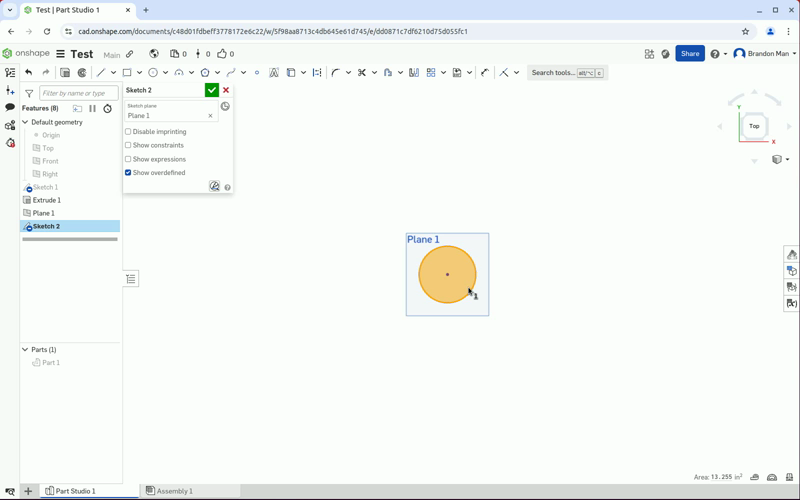
scroll(-6)
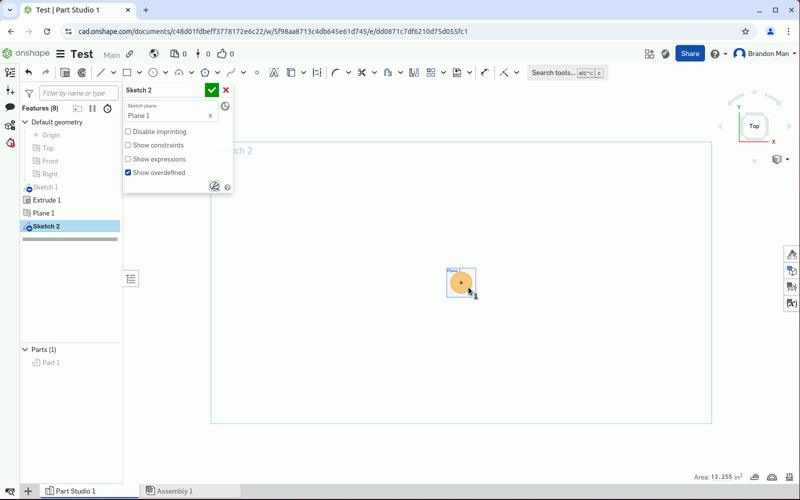
mouse_move(73, 352)
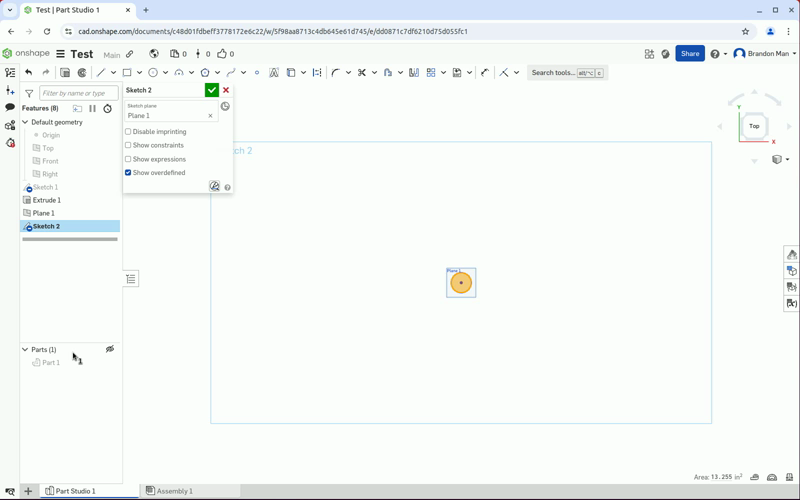
key(shift+y)
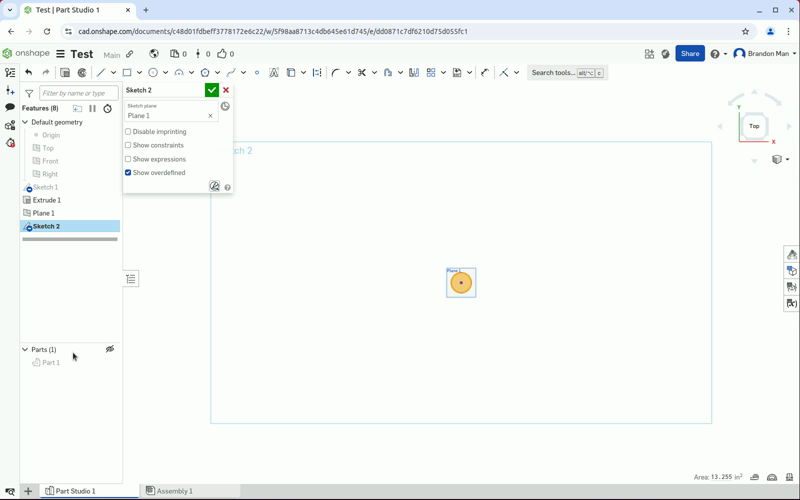
key(shift+e)
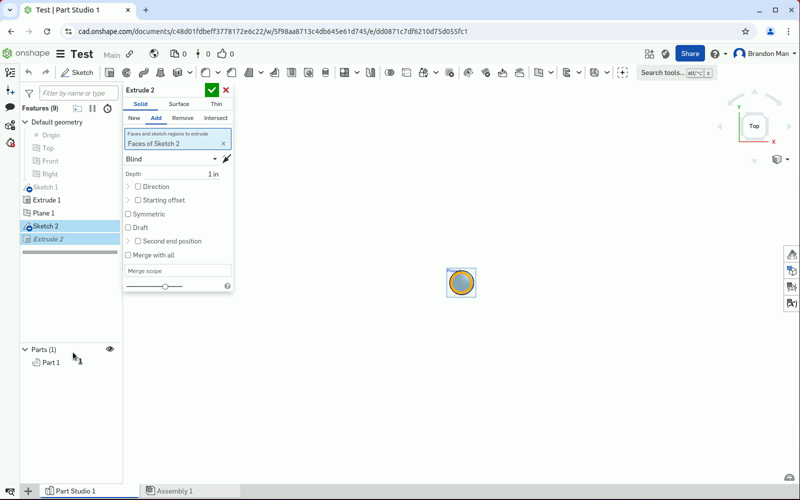
mouse_move(143, 106)
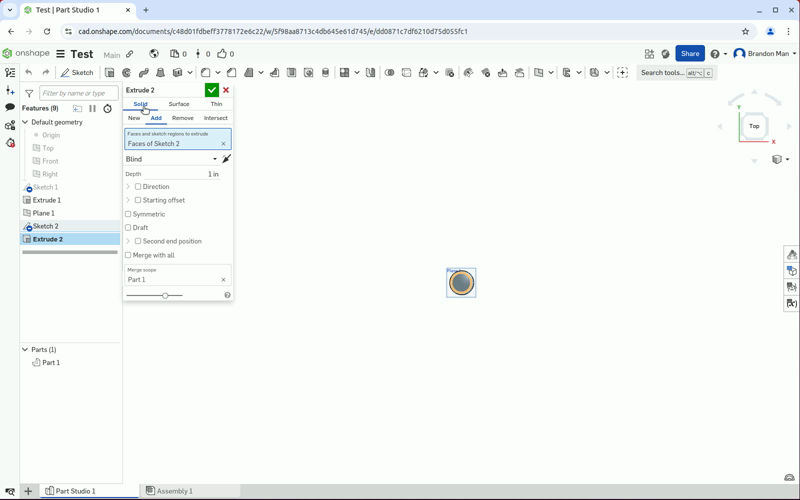
click(143, 106)
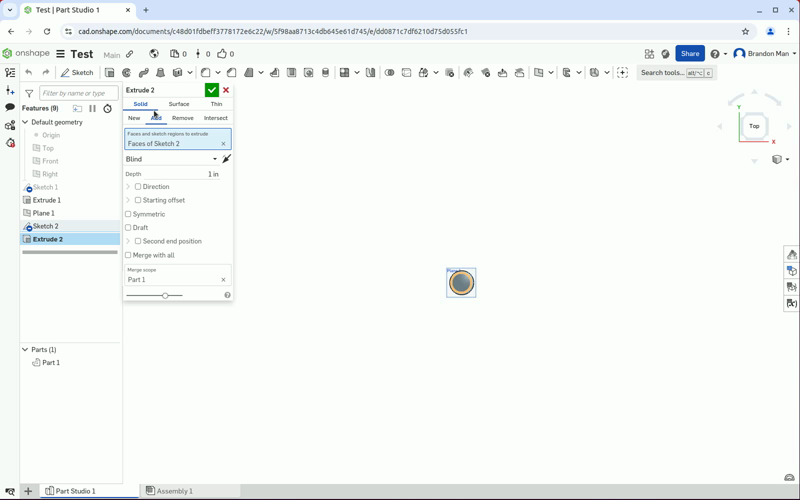
mouse_move(186, 120)
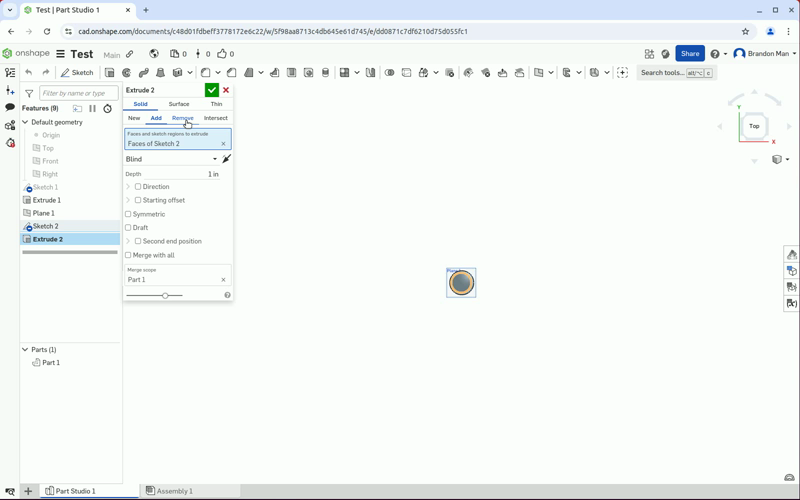
click(186, 120)
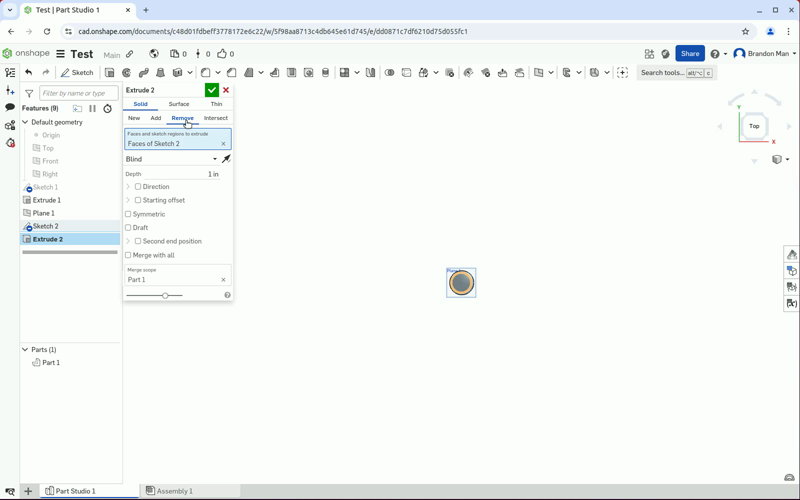
key(tab, 4)
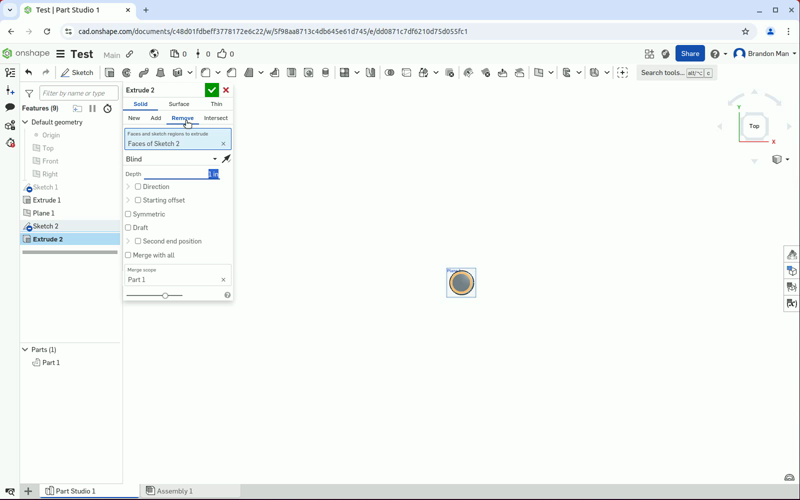
text(19.257)
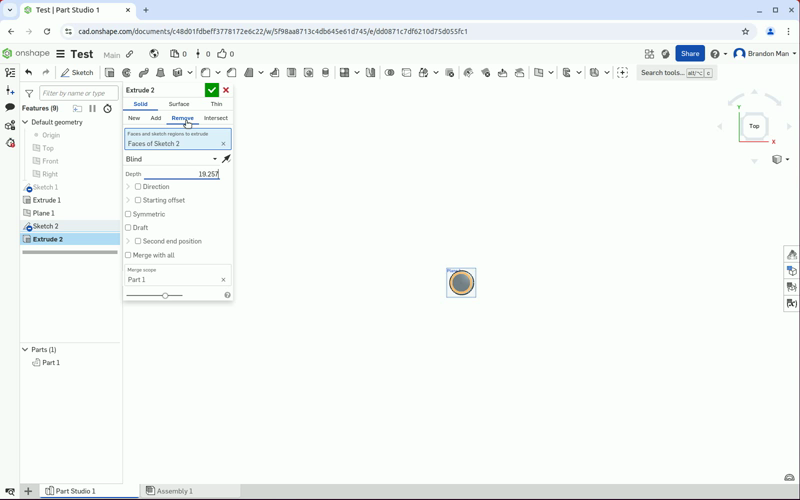
key(tab, 6)
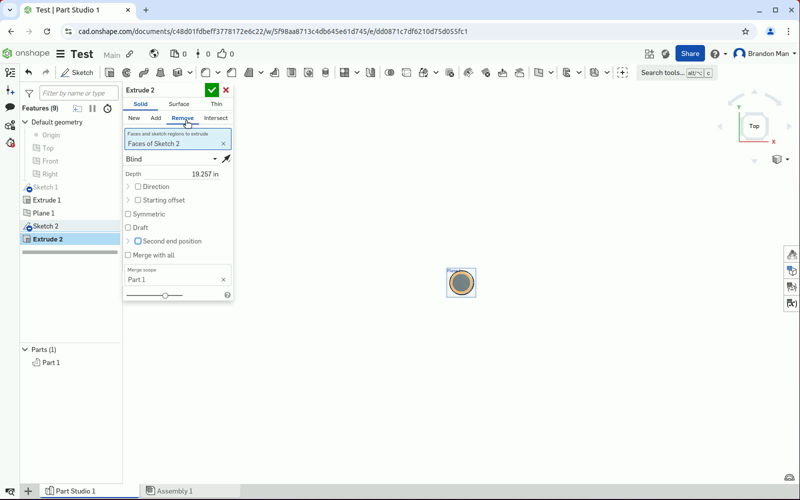
key(space)
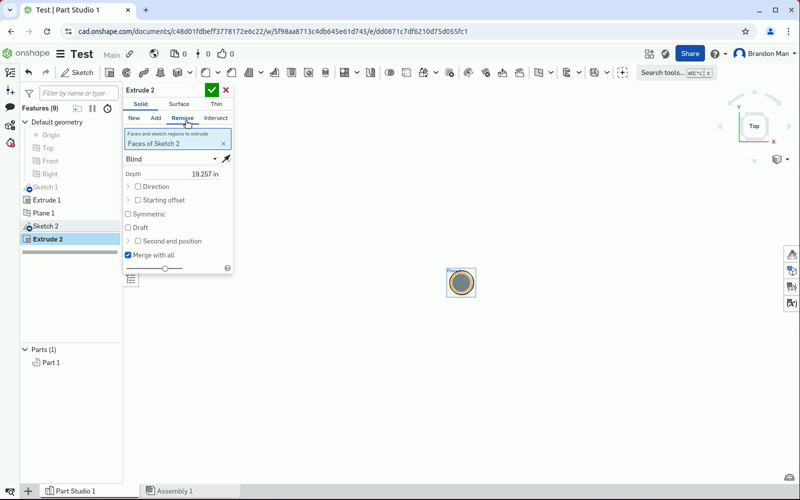
key(enter)
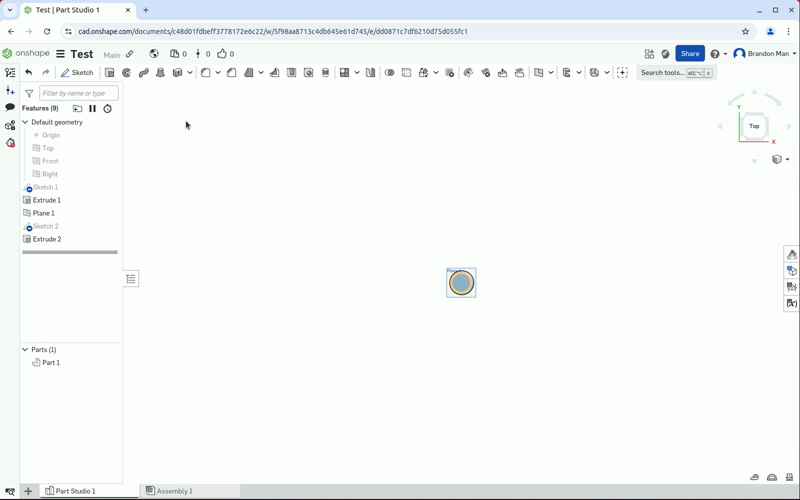
key(shift+h)
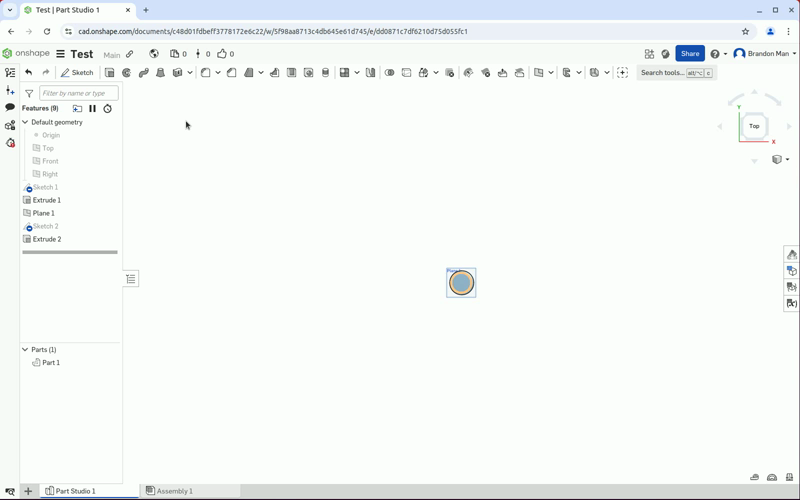
key(shift+h)
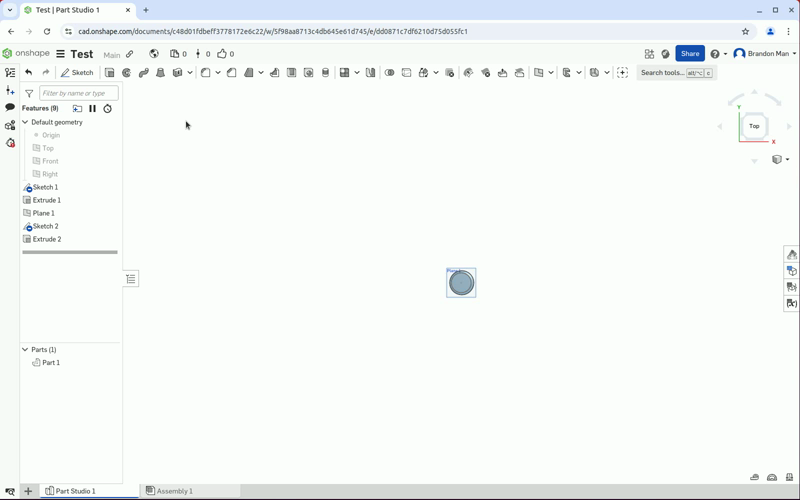
key(shift+7)
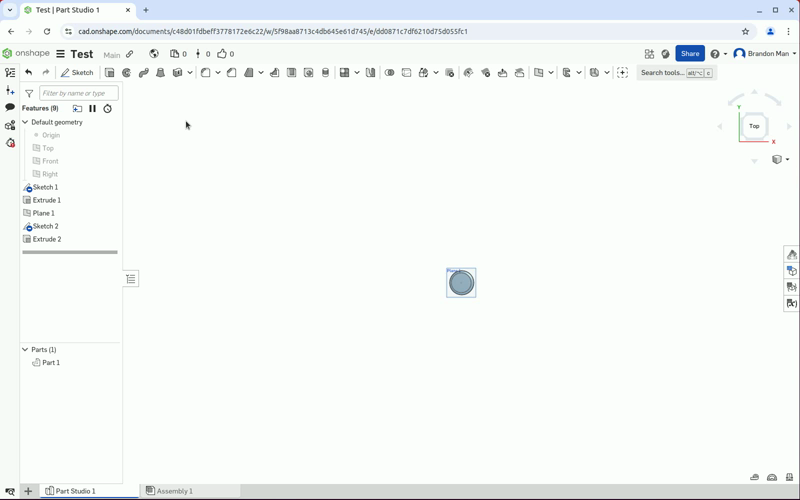
key(up, 3)
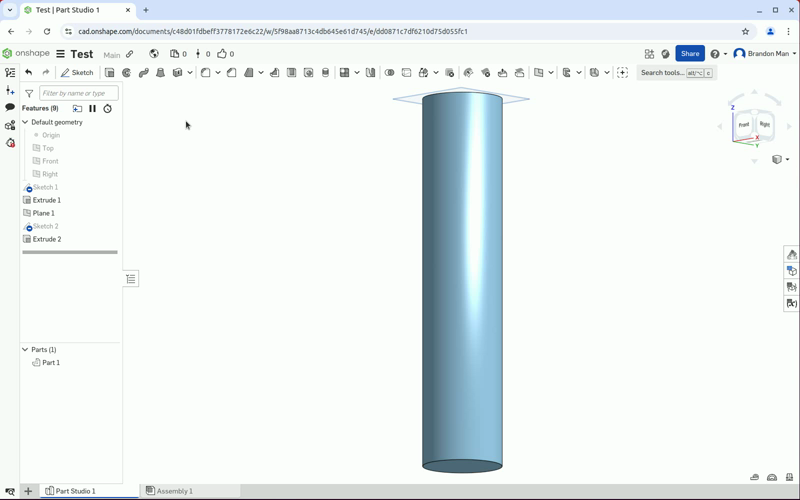
key(left, 3)
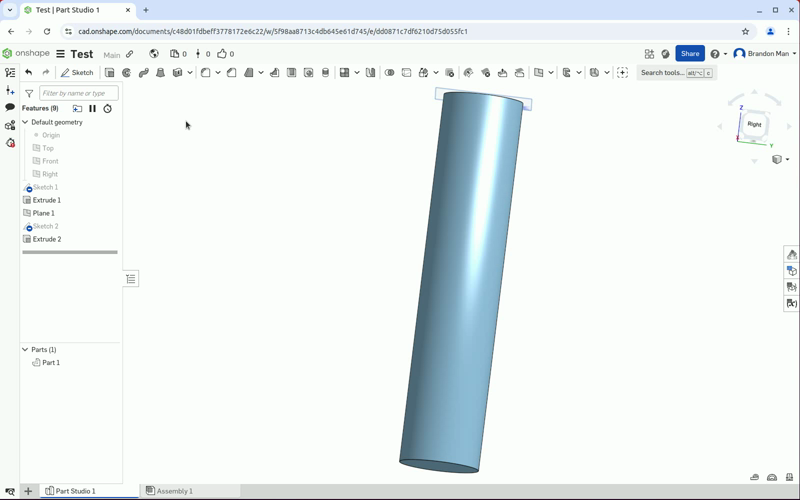
key(right, 3)
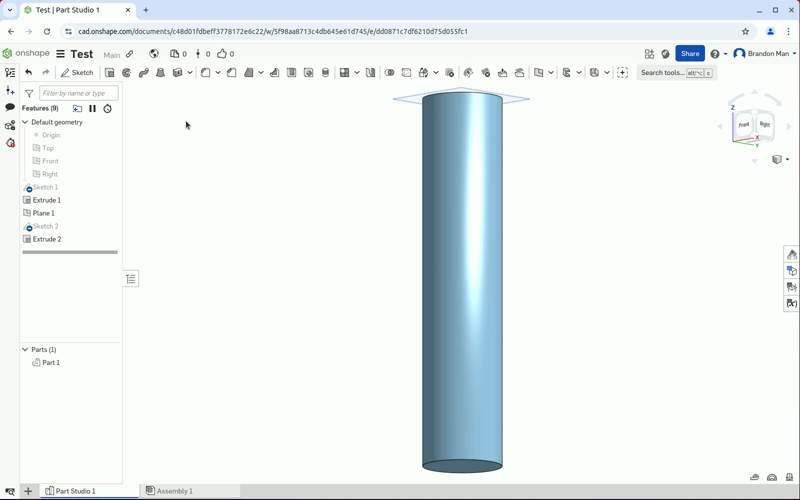
key(down, 3)
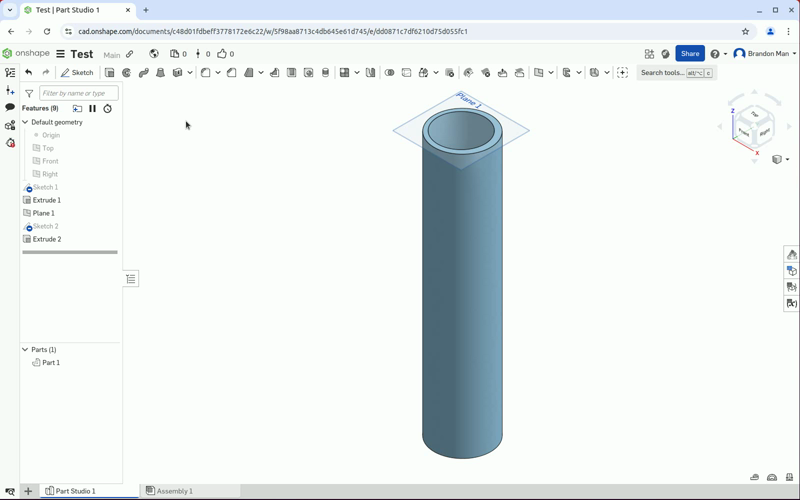
mouse_move(73, 189)
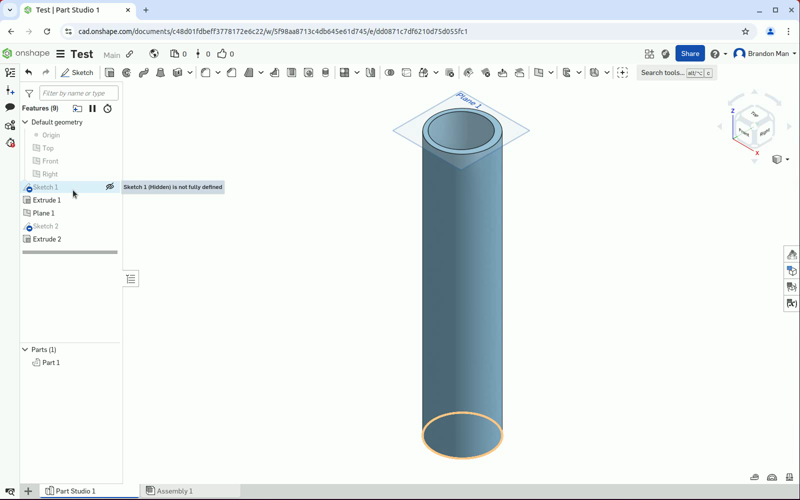
click(73, 189)